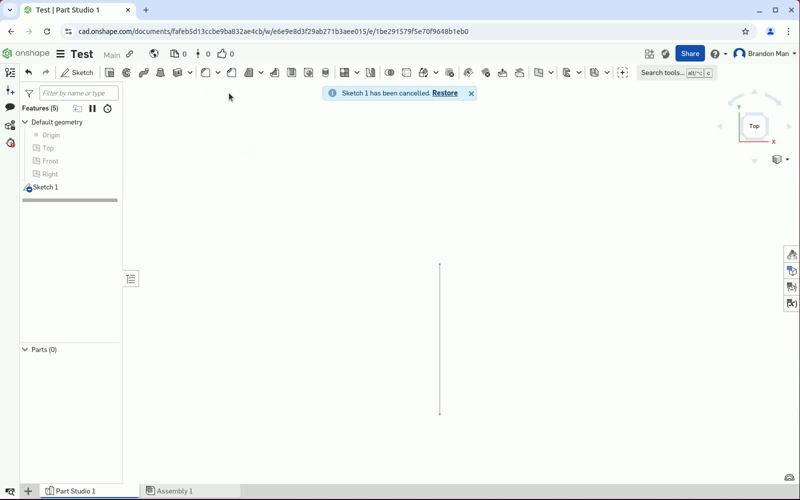
key(shift+h)
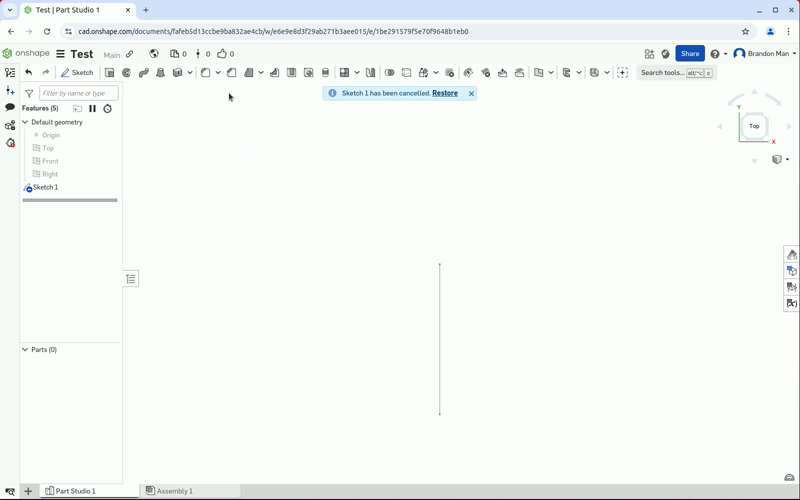
key(shift+s)
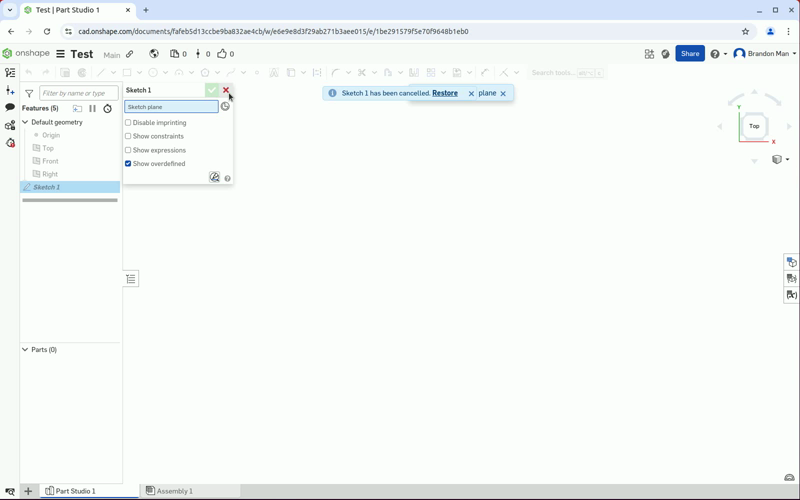
mouse_move(73, 150)
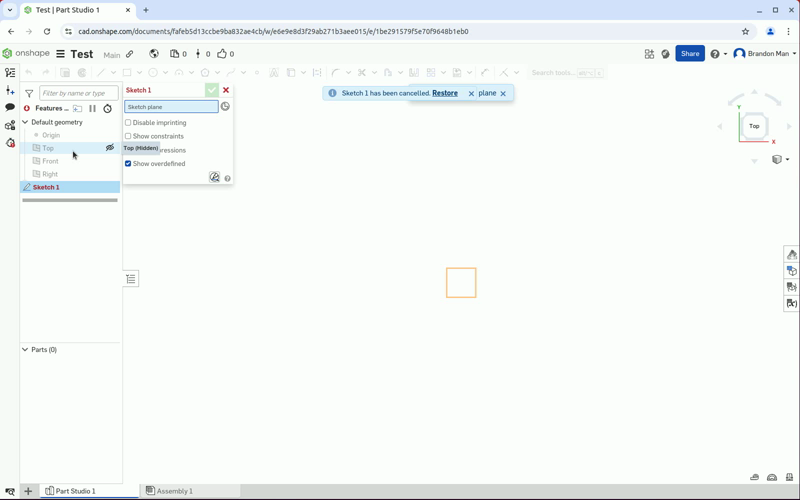
click(73, 150)
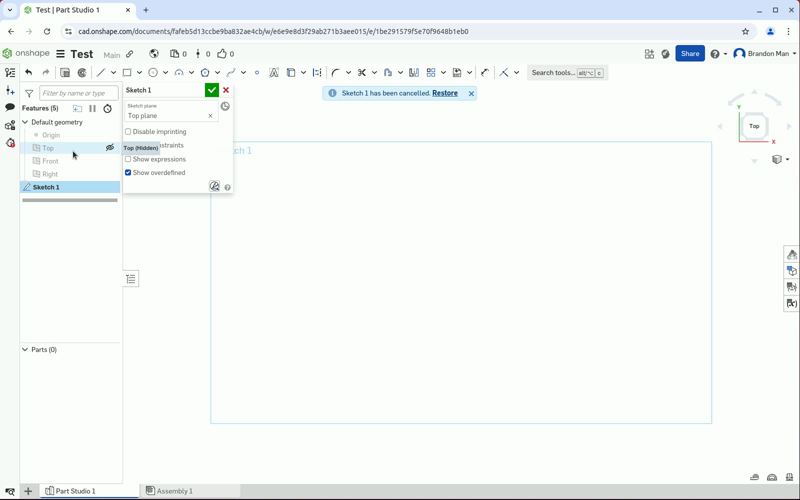
mouse_move(73, 352)
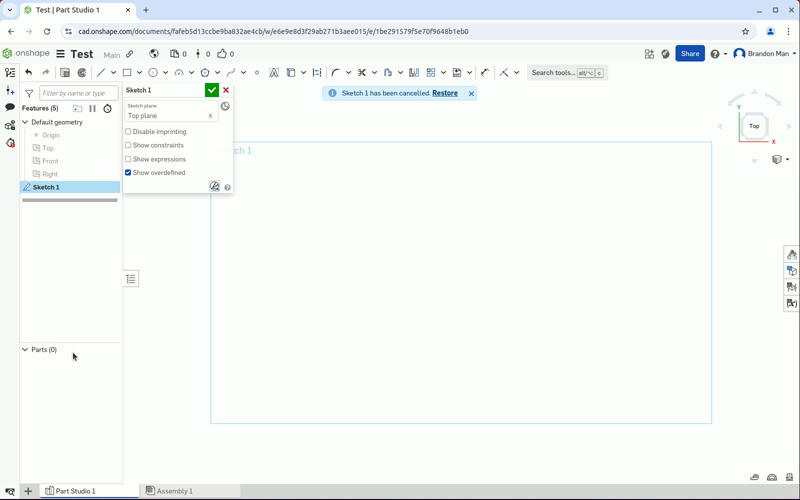
key(y)
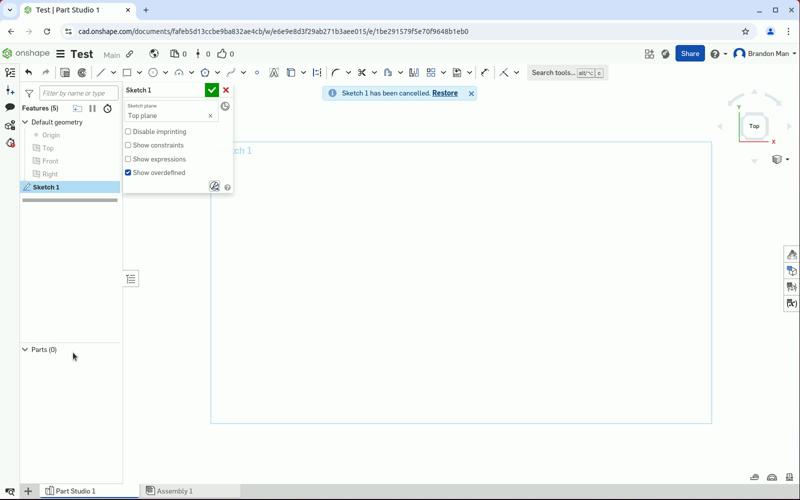
key(c)
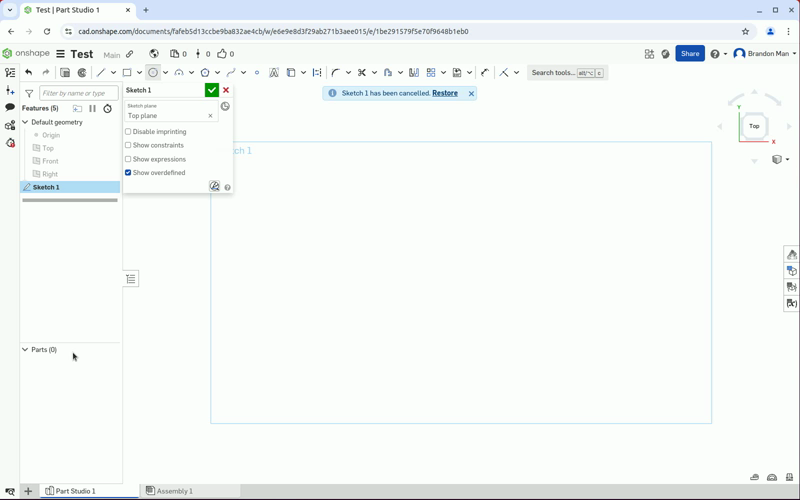
key_down(shift)
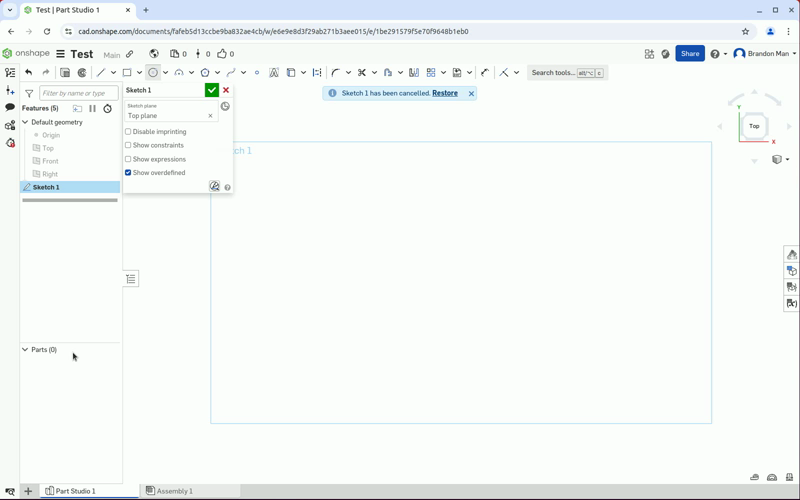
mouse_move(461, 282)
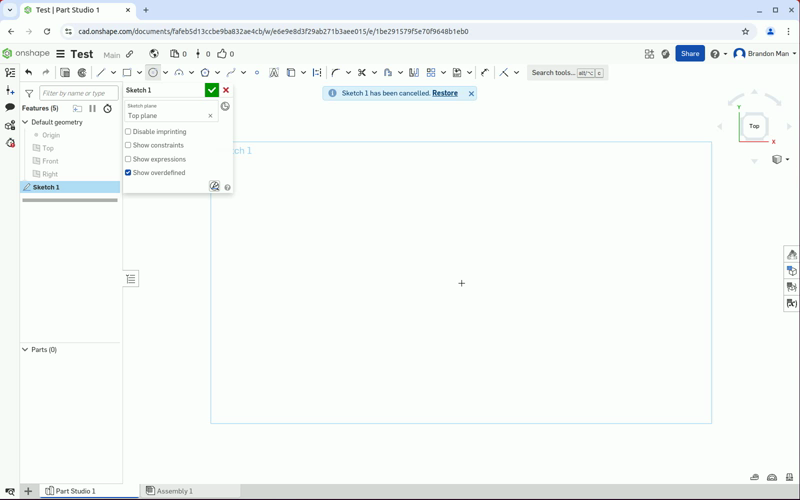
click(461, 282)
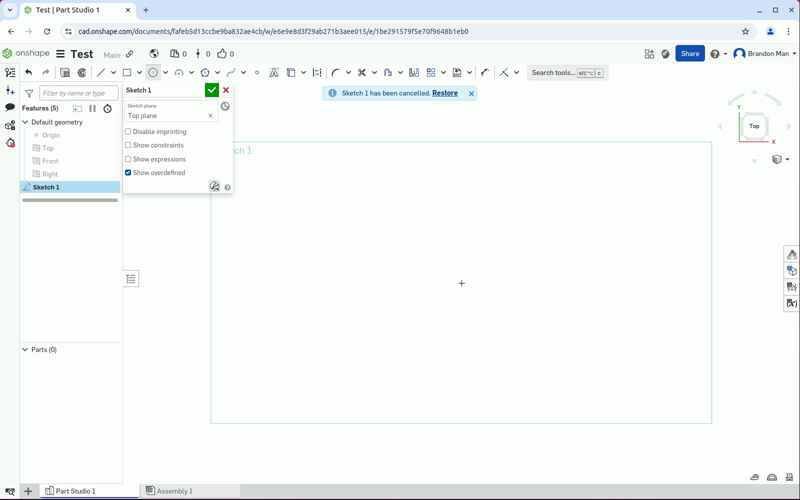
key_up(shift)
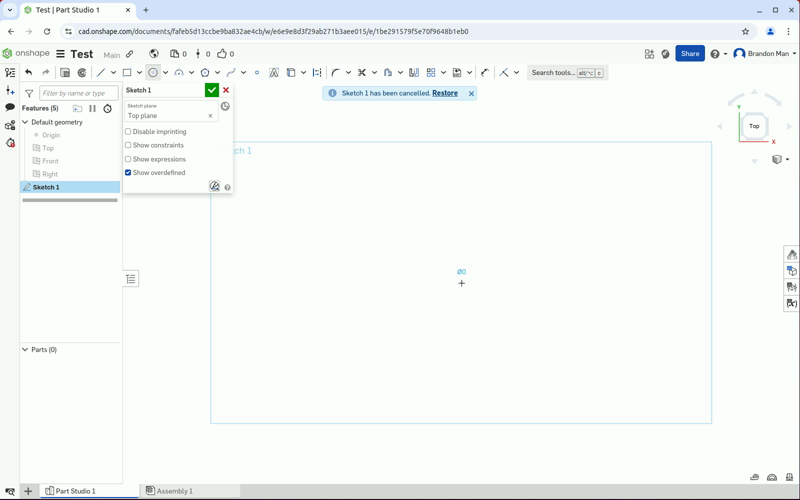
mouse_move(555, 282)
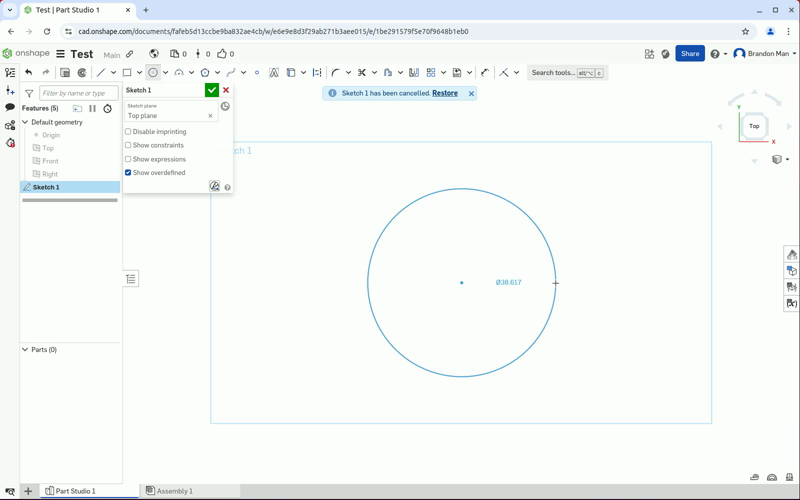
click(555, 282)
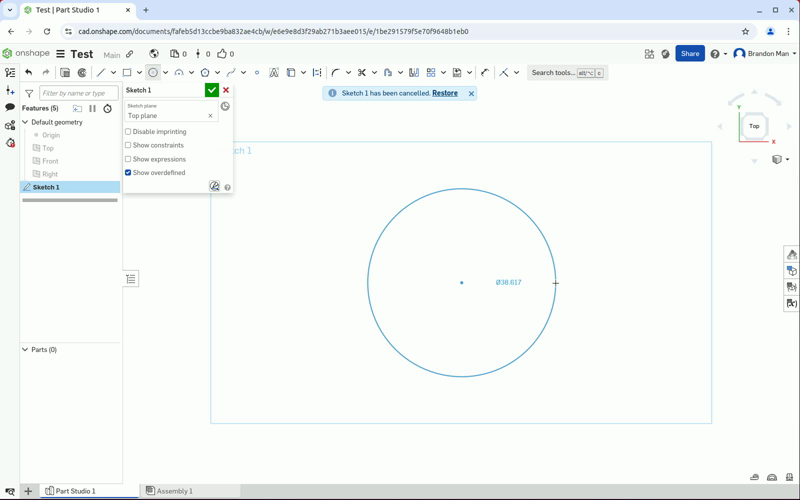
key(esc)
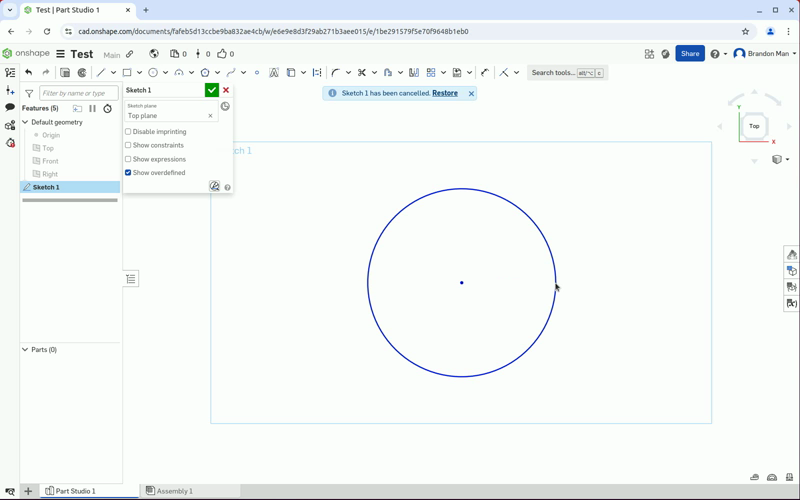
mouse_move(473, 310)
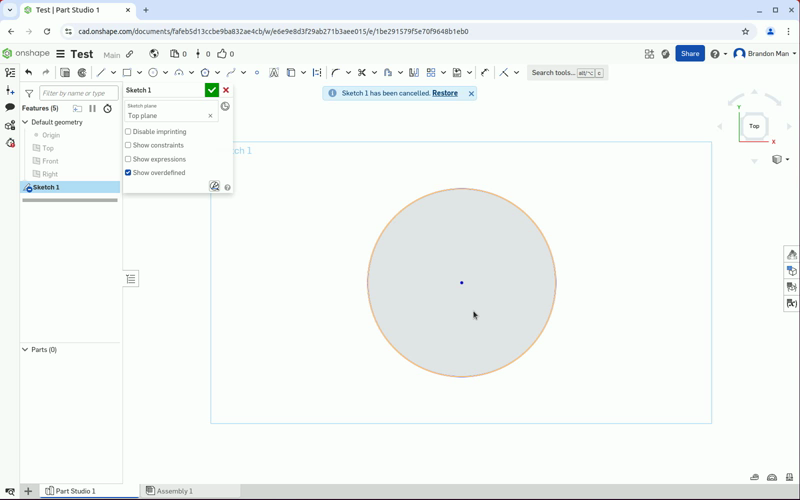
click(473, 310)
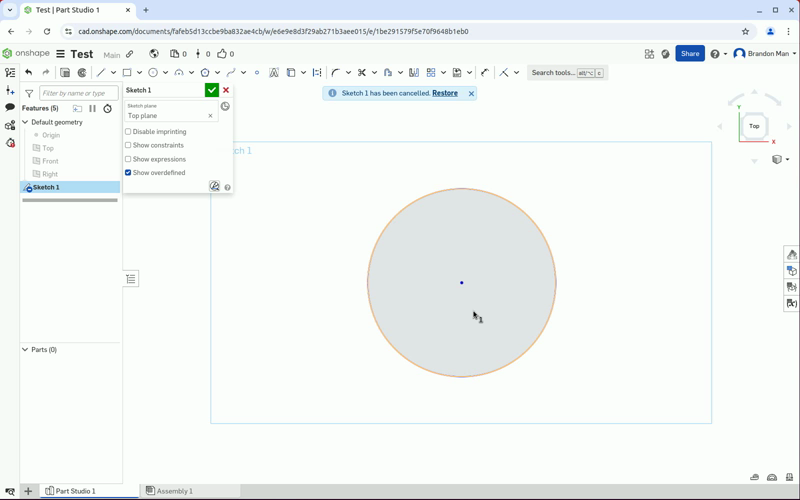
mouse_move(73, 352)
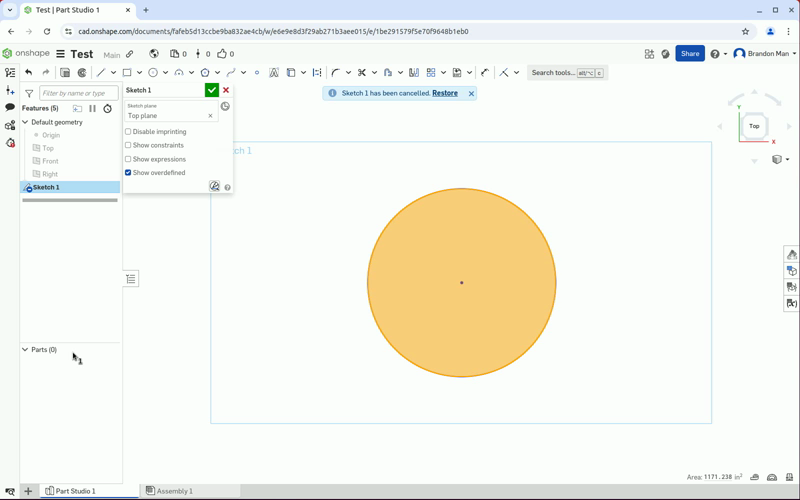
key(shift+y)
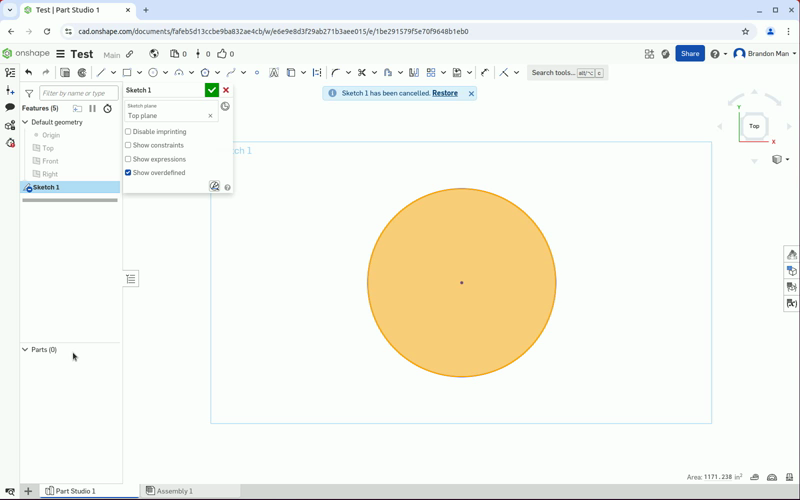
key(shift+e)
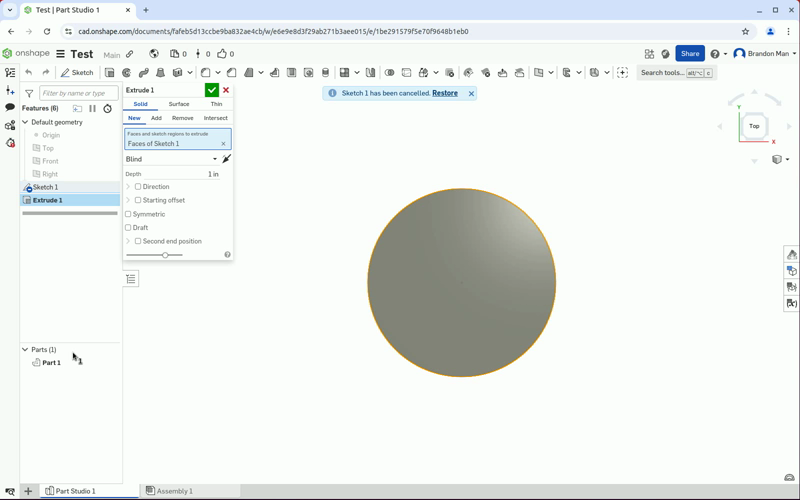
mouse_move(143, 106)
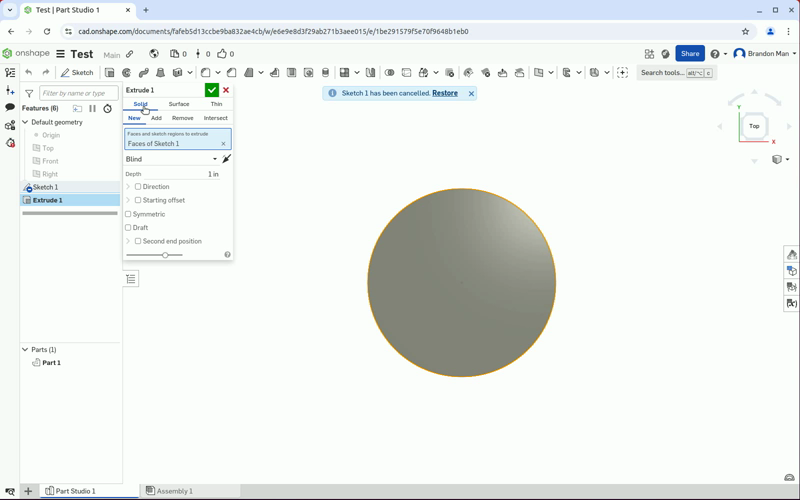
click(143, 106)
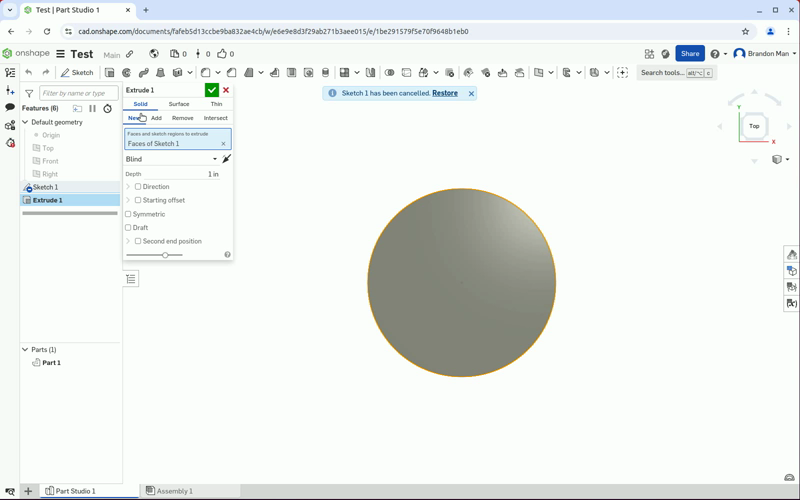
mouse_move(137, 120)
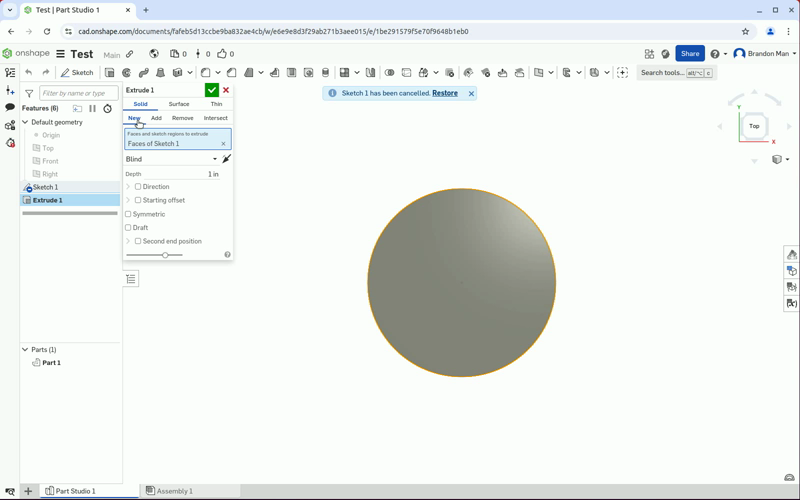
click(137, 120)
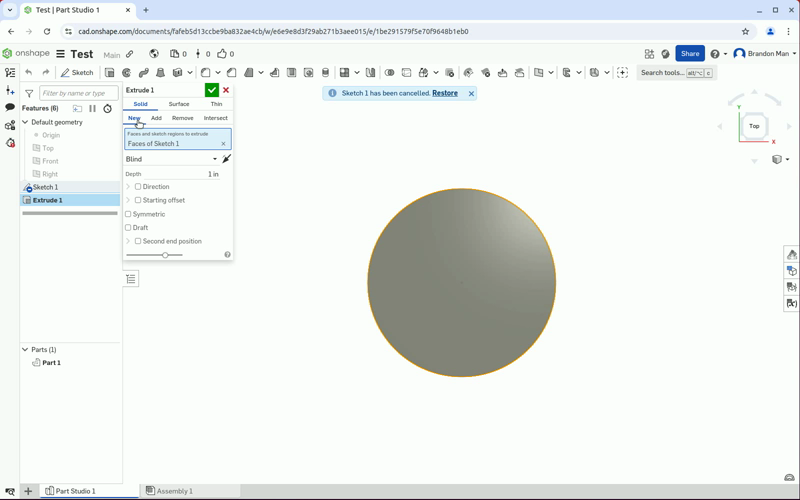
key(tab, 4)
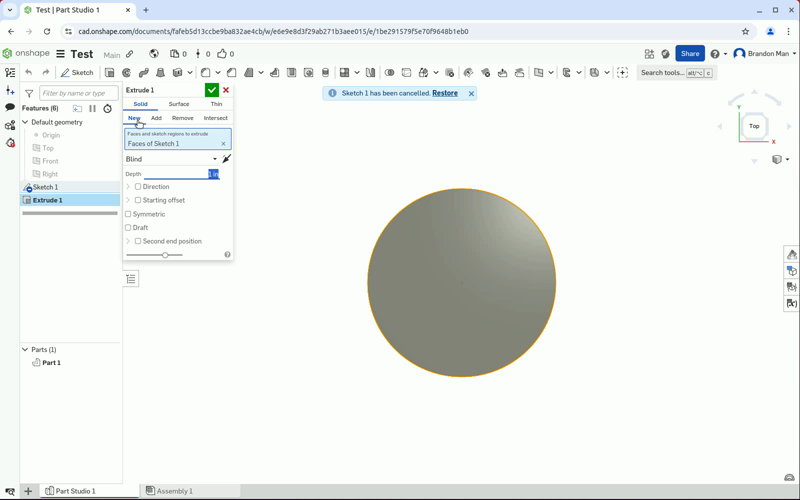
text(9.628)
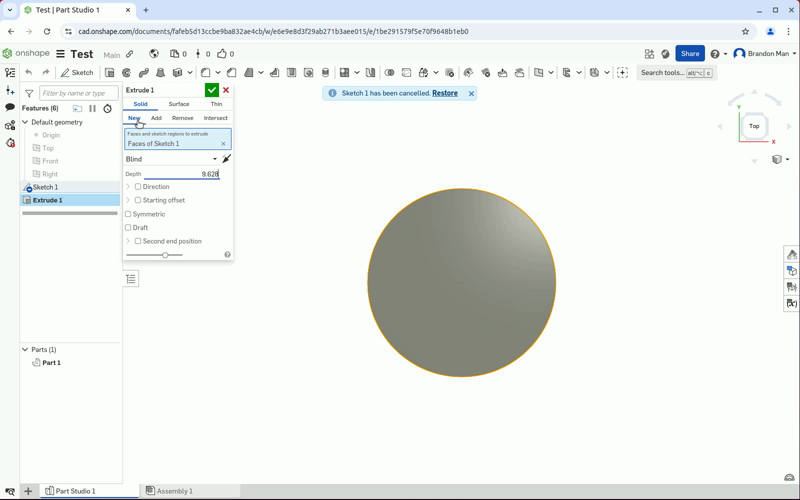
key(enter)
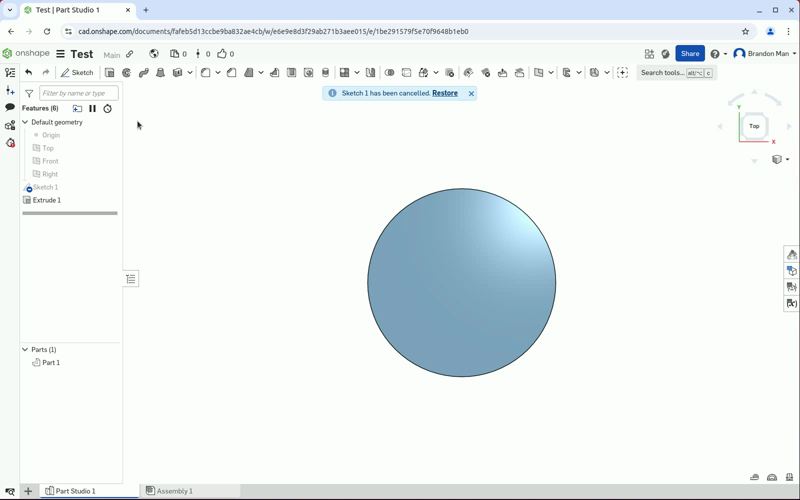
key(shift+h)
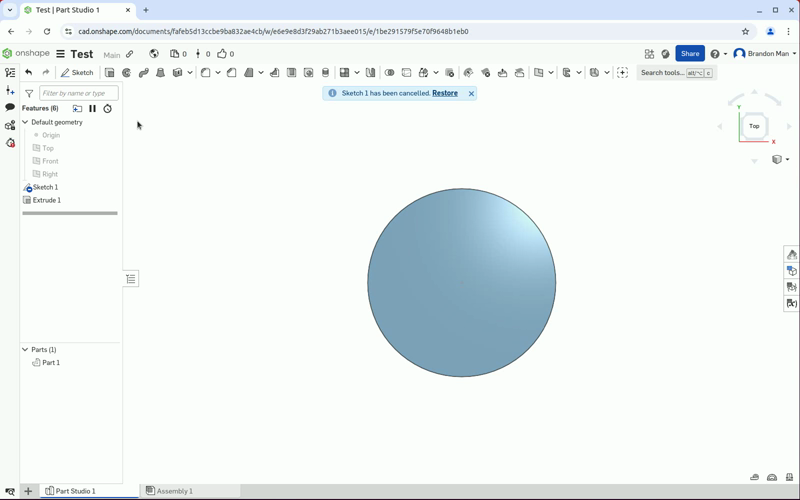
key(shift+h)
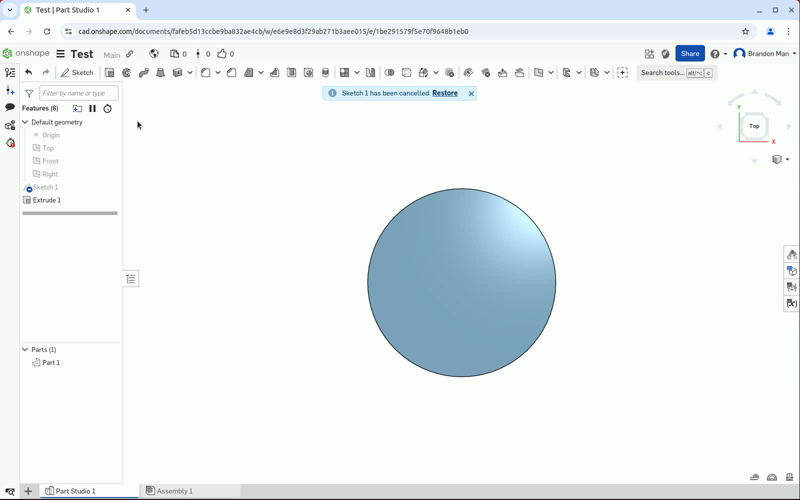
mouse_move(73, 189)
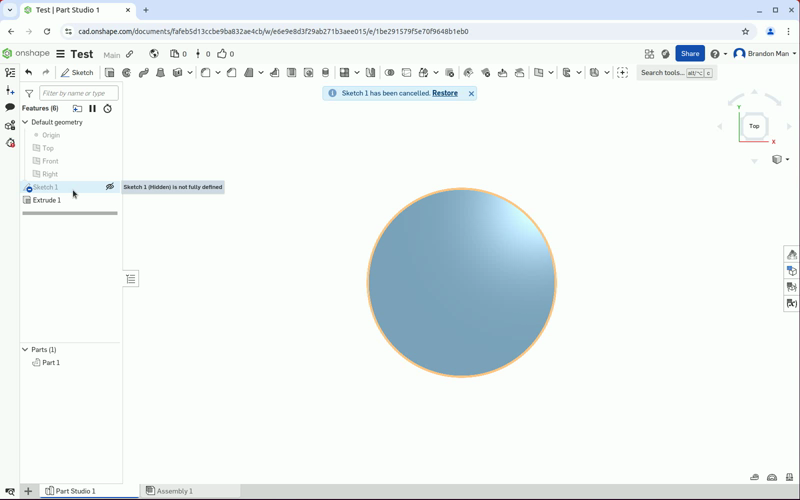
click(73, 189)
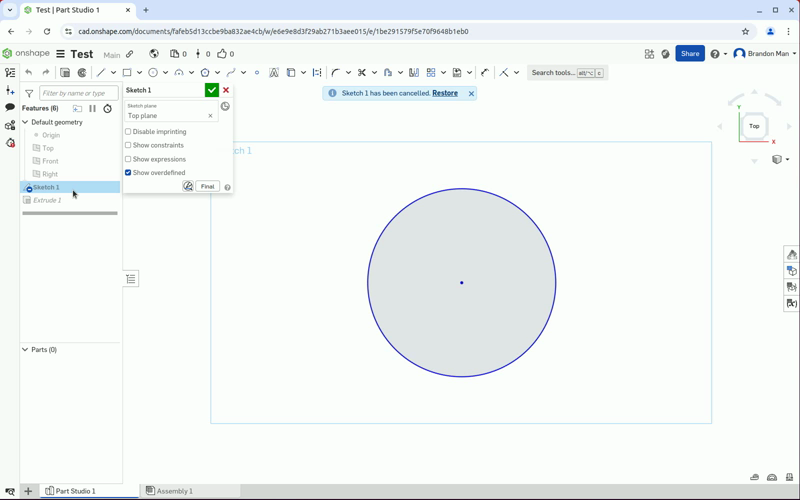
mouse_move(229, 92)
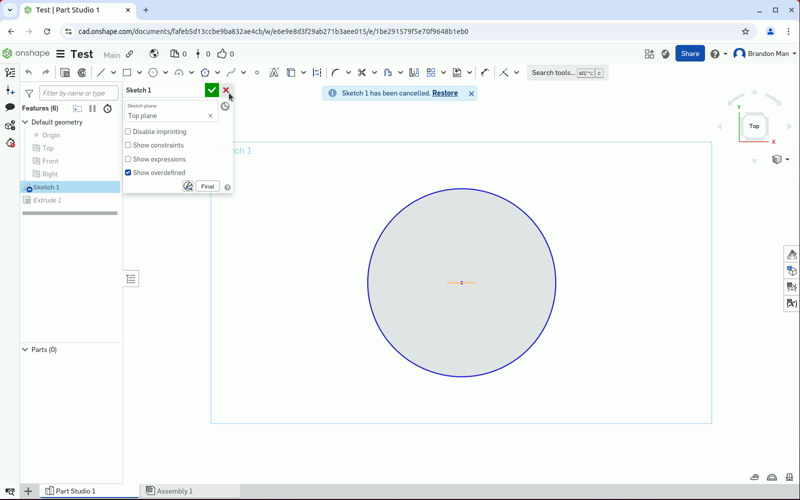
click(229, 92)
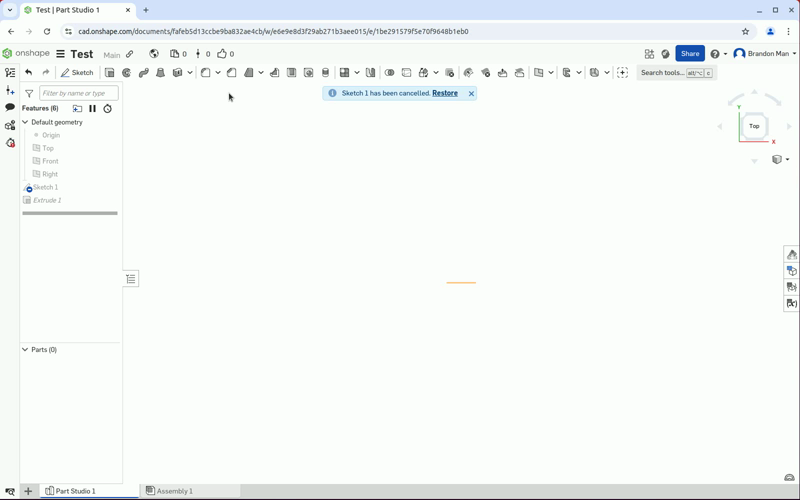
mouse_move(73, 352)
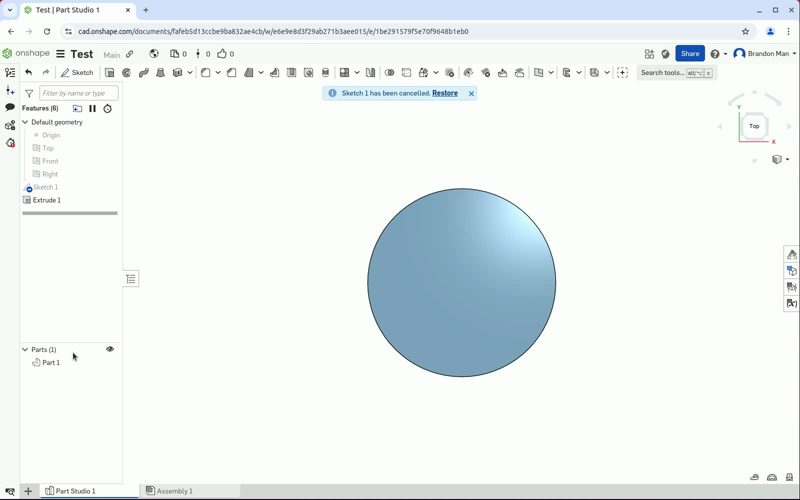
key(y)
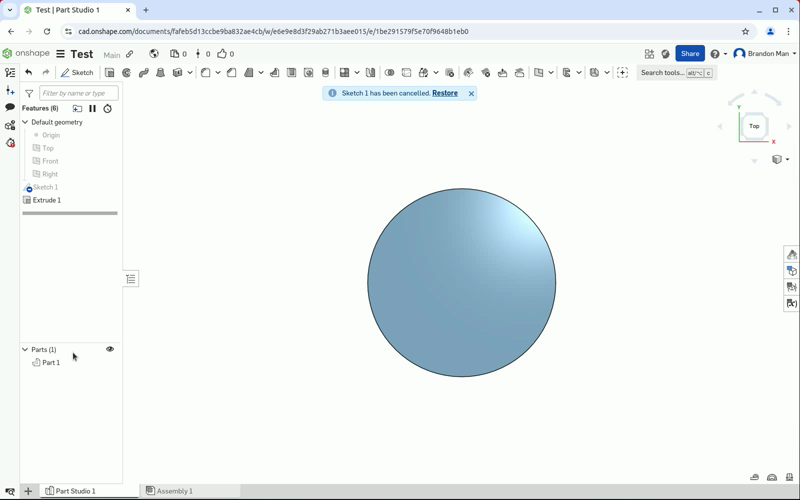
key(shift+p)
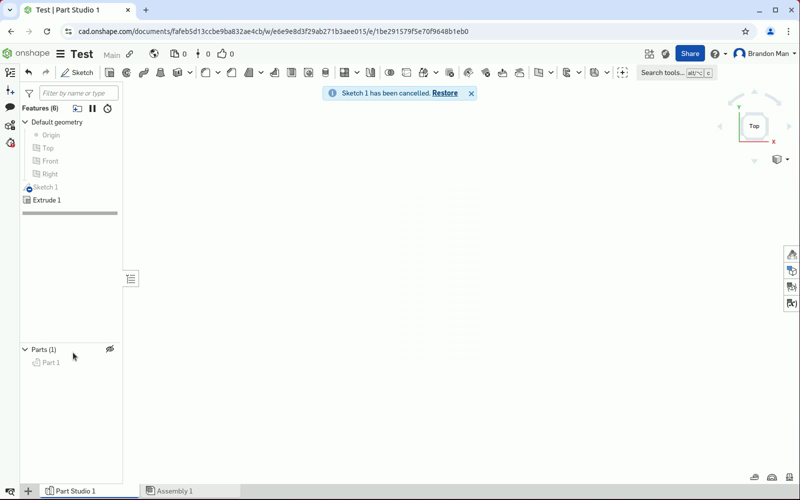
key(space)
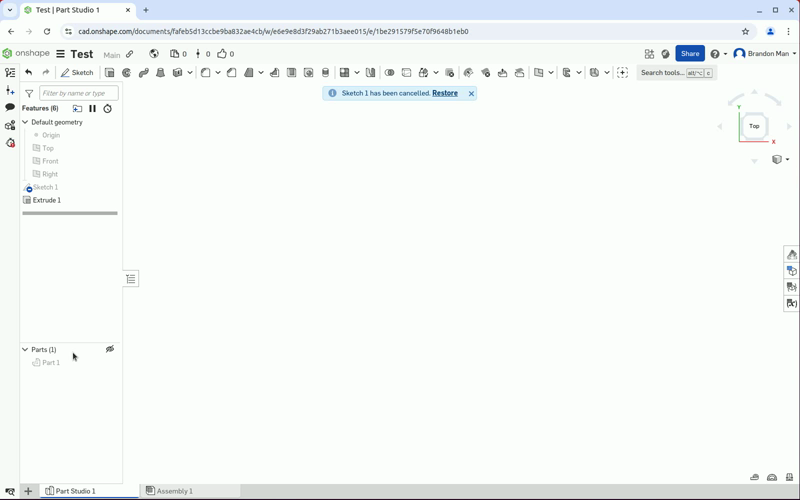
key_down(shift)
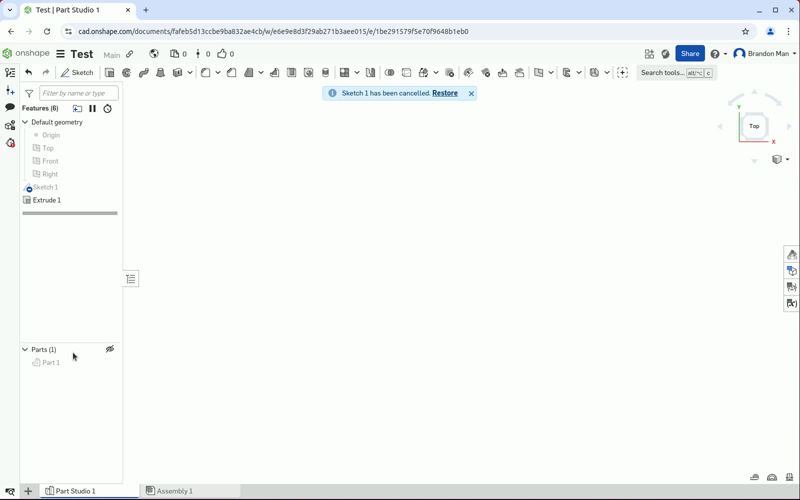
key(up)
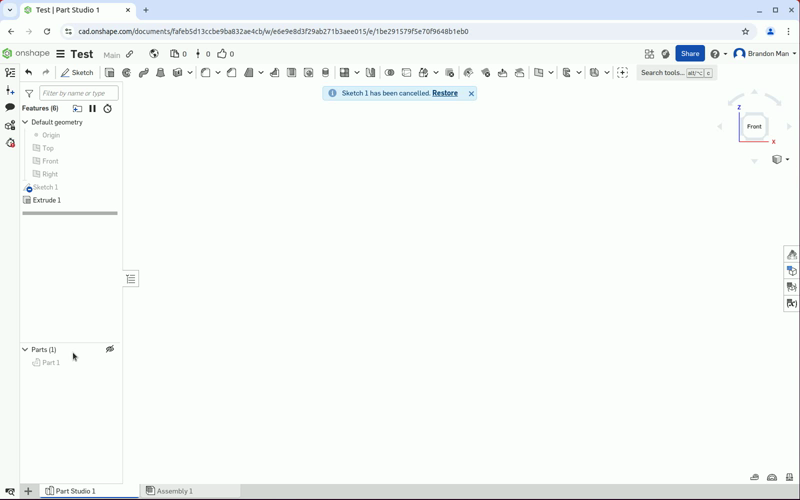
key_up(shift)
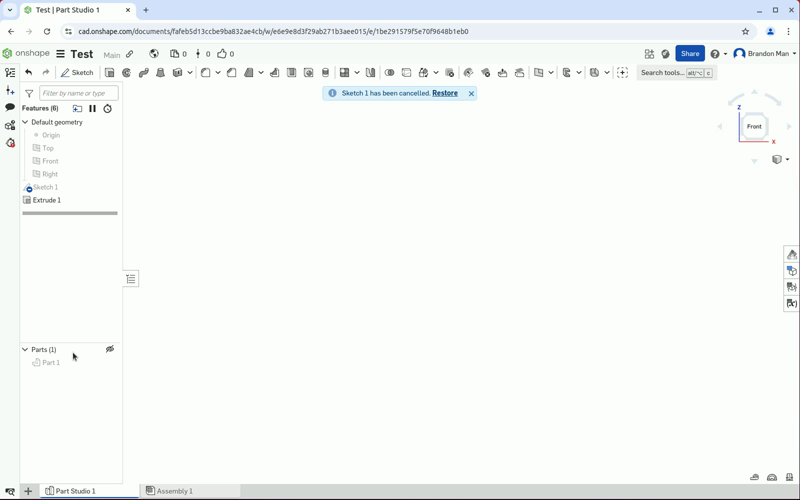
key(space)
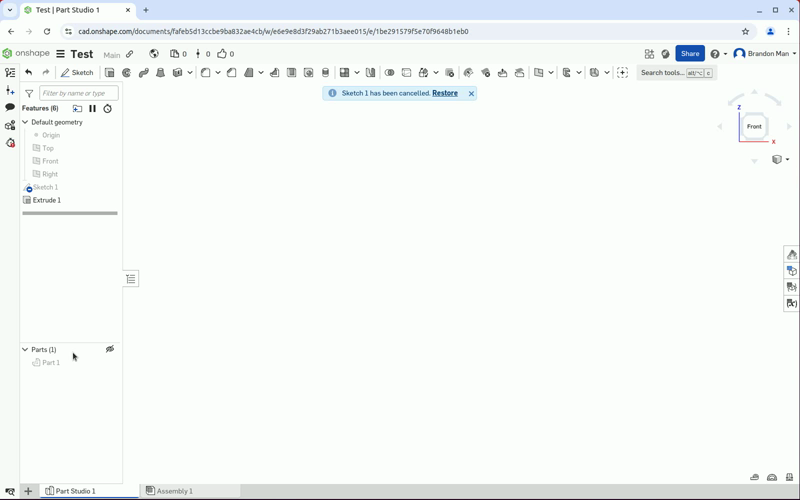
key_down(shift)
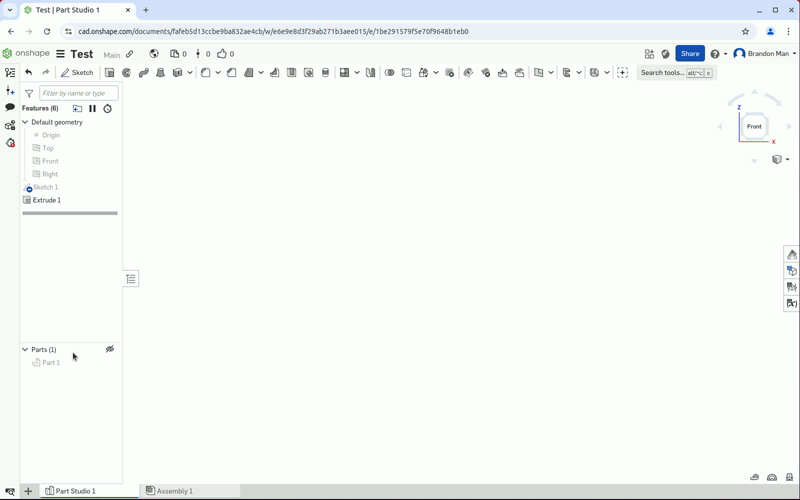
key(left)
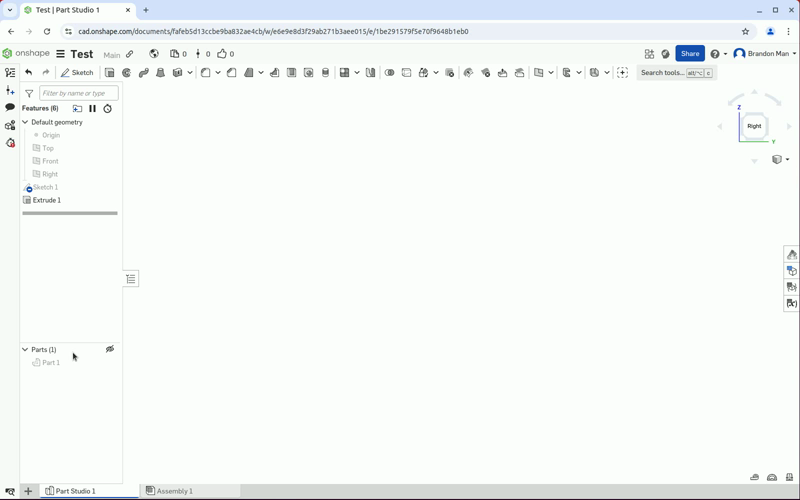
key_up(shift)
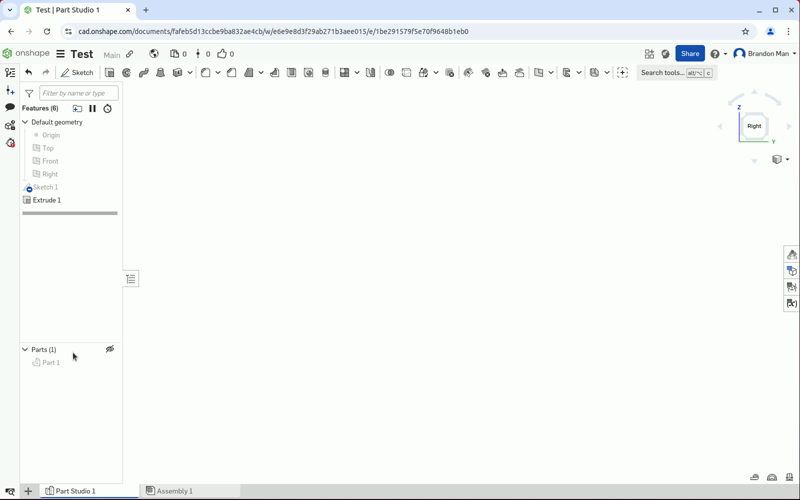
mouse_move(73, 352)
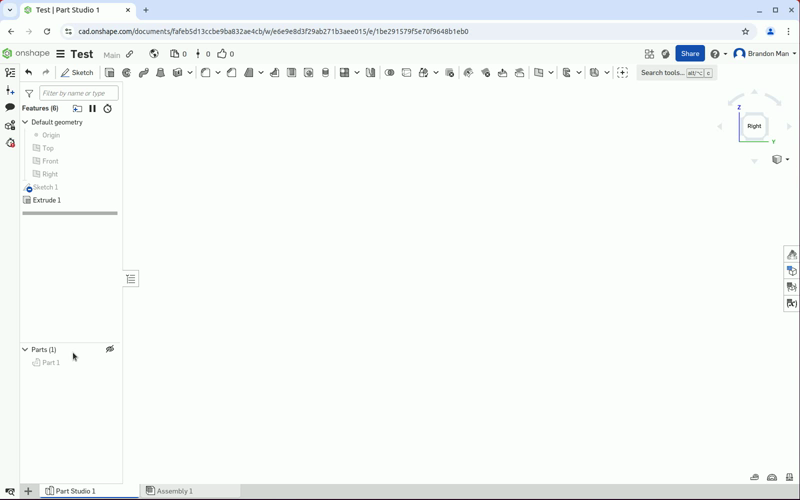
key(shift+y)
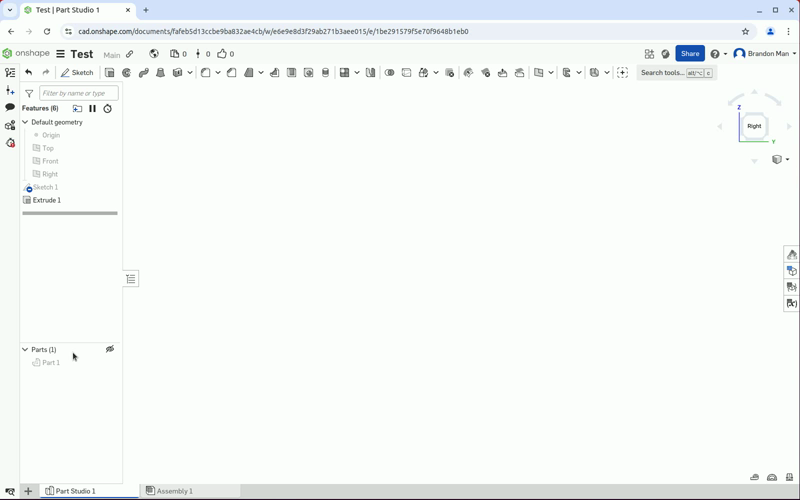
key(shift+s)
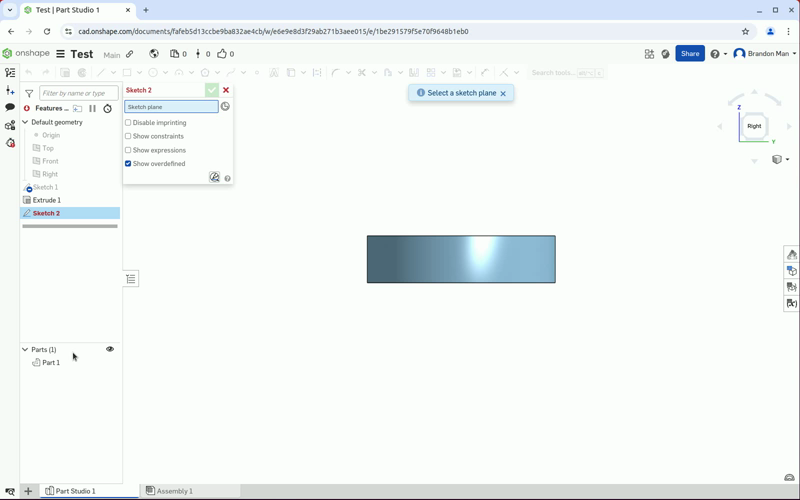
mouse_move(73, 176)
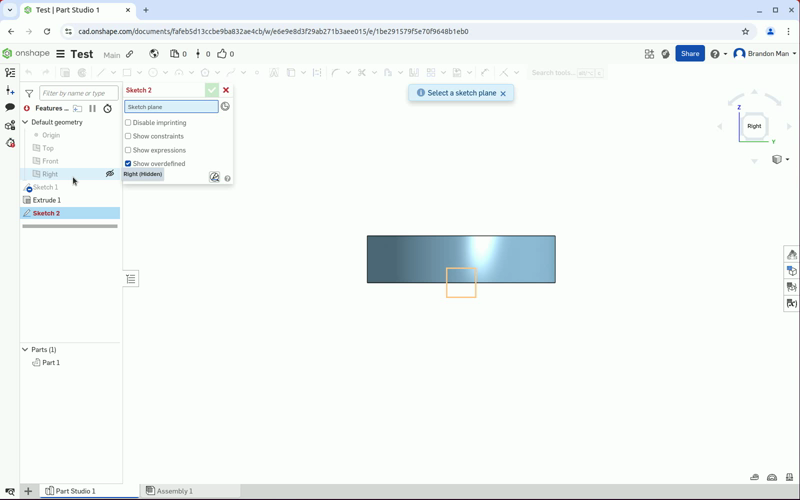
click(73, 176)
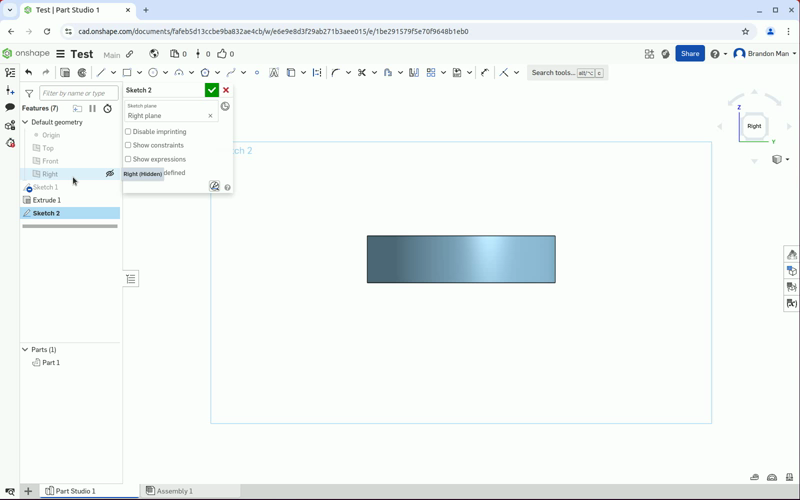
mouse_move(73, 352)
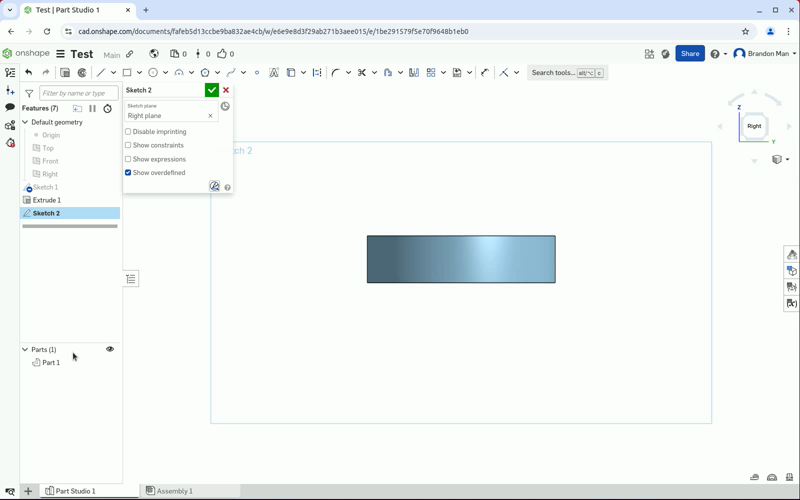
key(y)
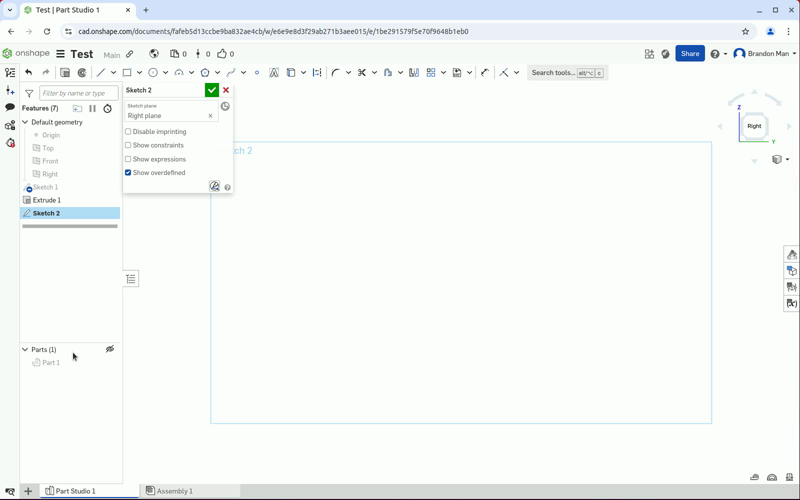
key(l)
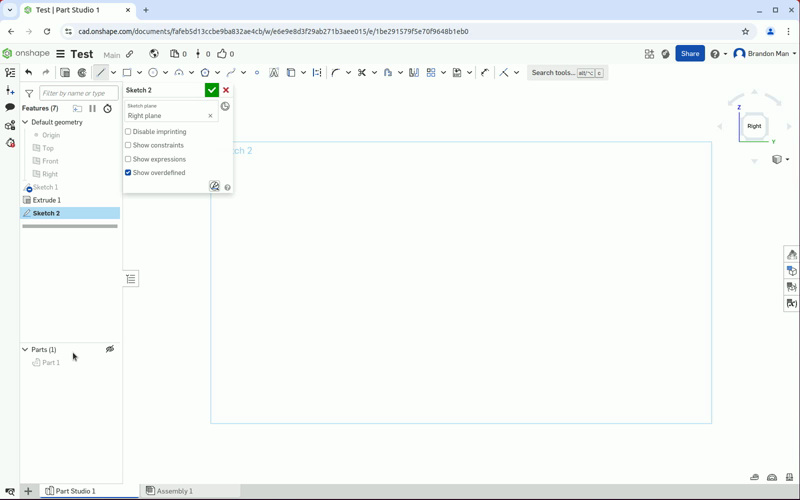
key_down(shift)
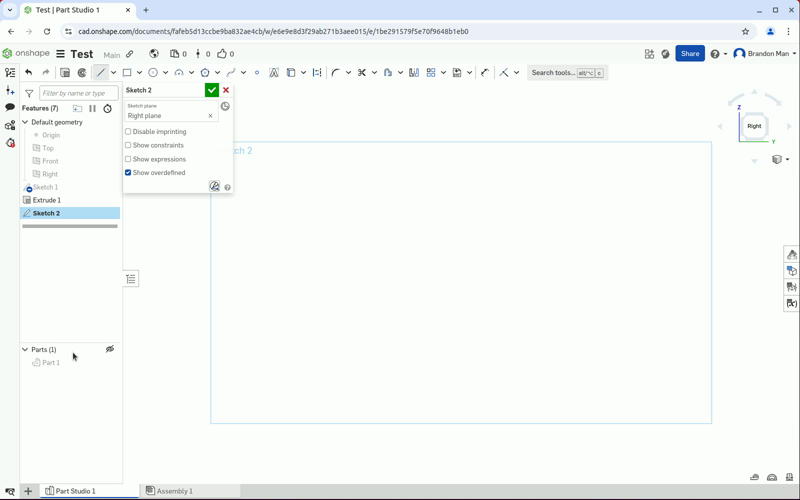
mouse_move(414, 274)
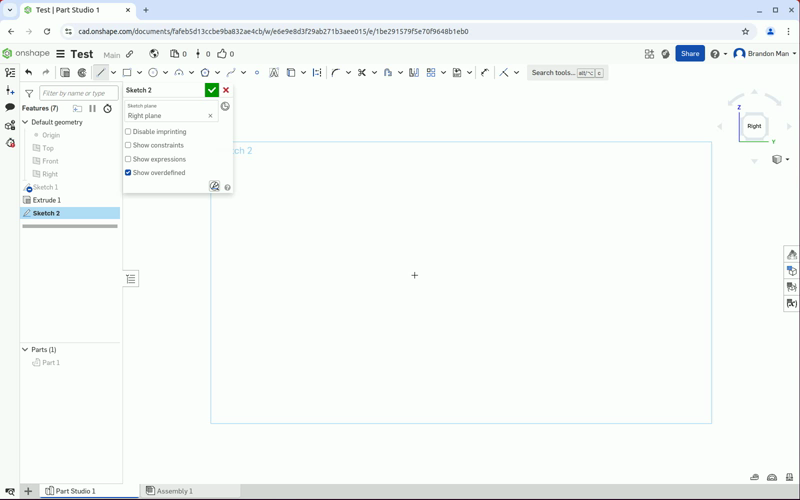
click(414, 274)
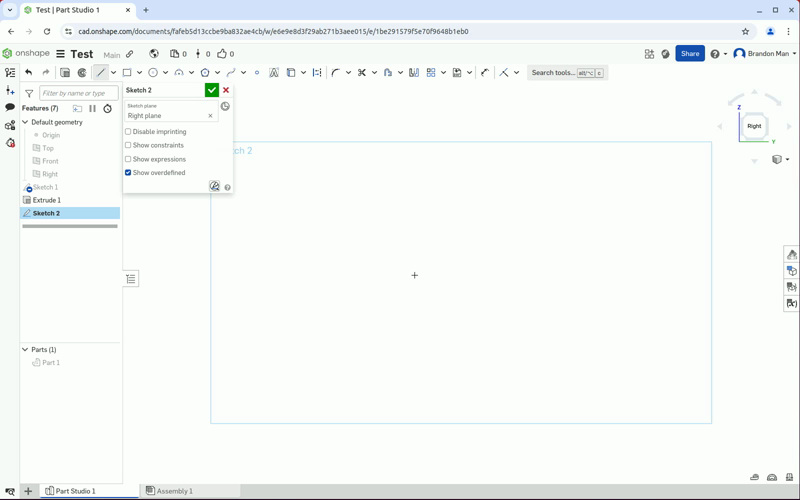
key_up(shift)
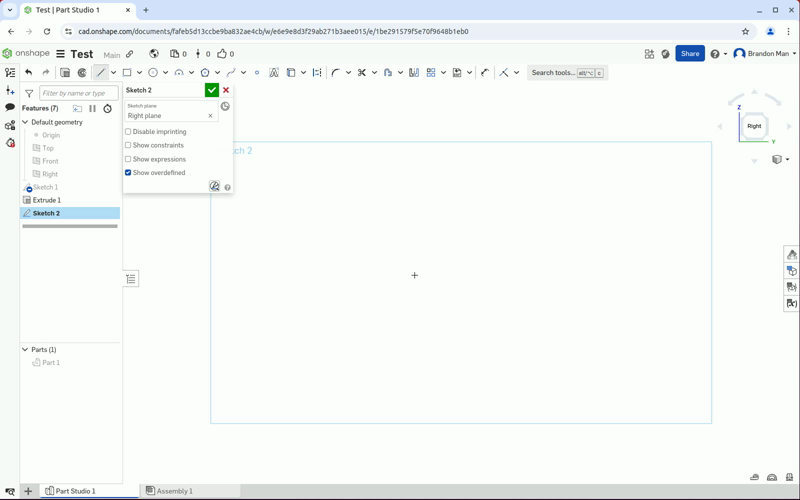
key_down(shift)
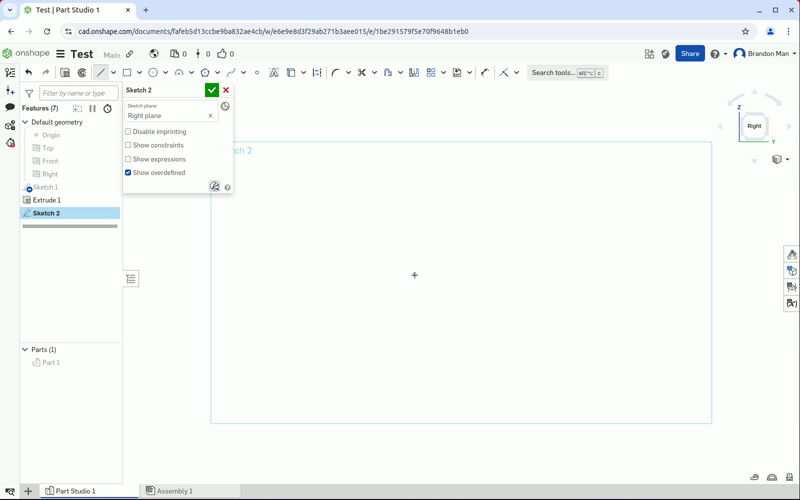
mouse_move(485, 274)
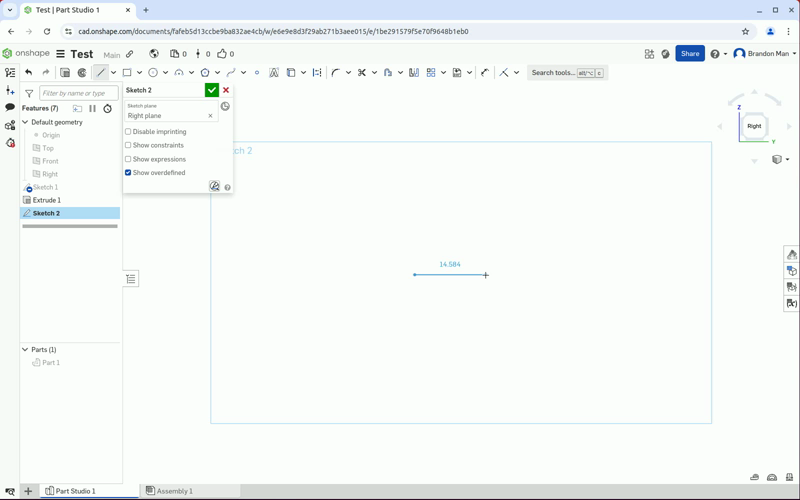
click(485, 274)
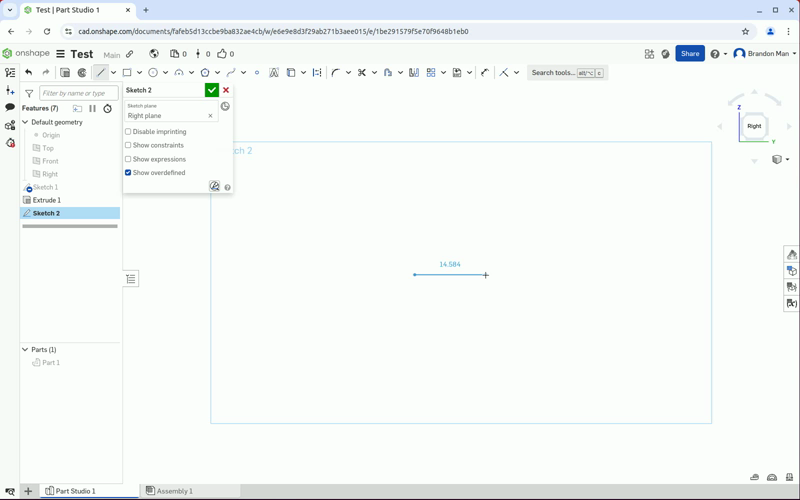
key_up(shift)
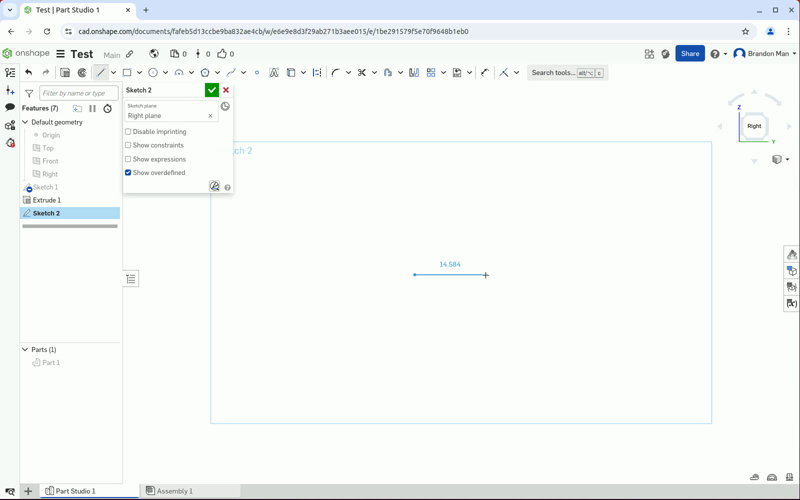
key_down(shift)
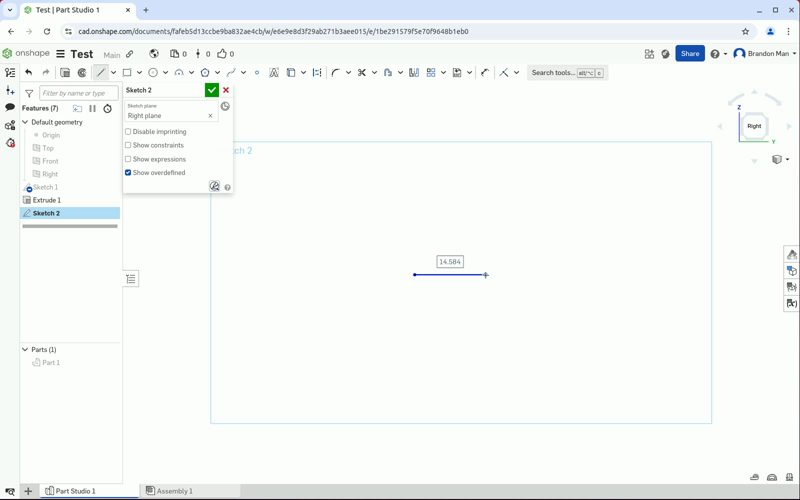
mouse_move(485, 204)
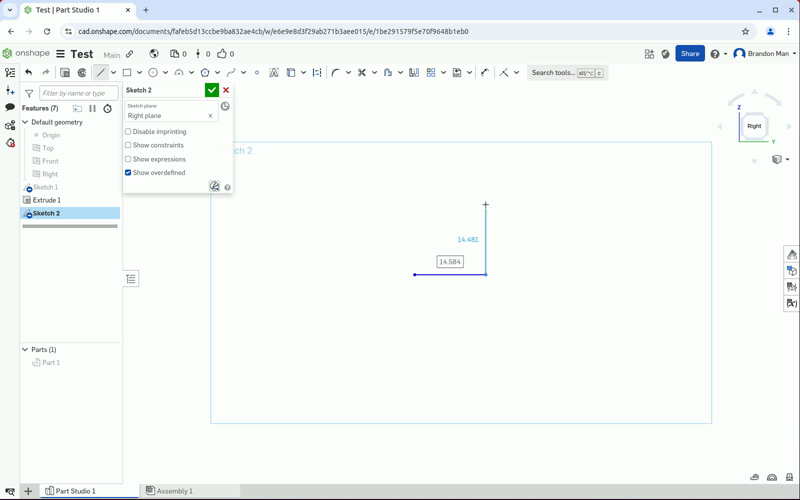
click(485, 204)
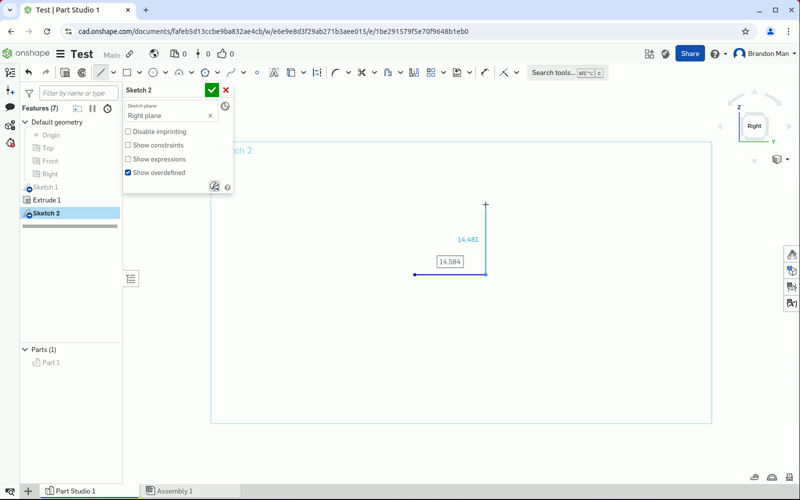
key_up(shift)
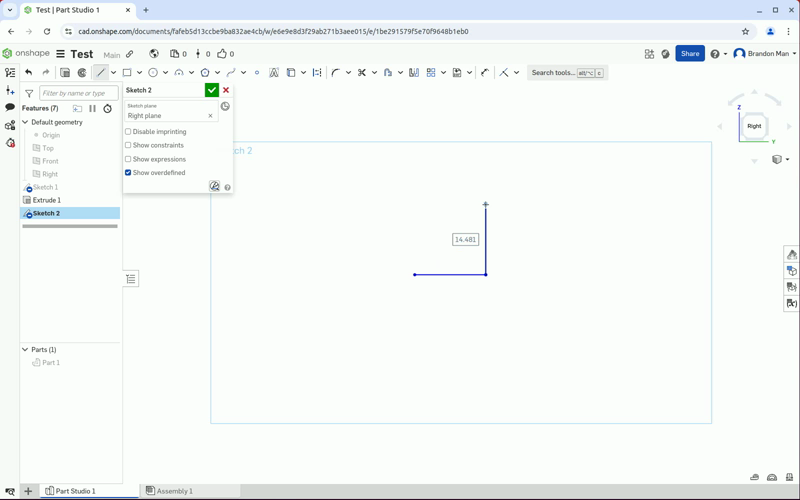
key_down(shift)
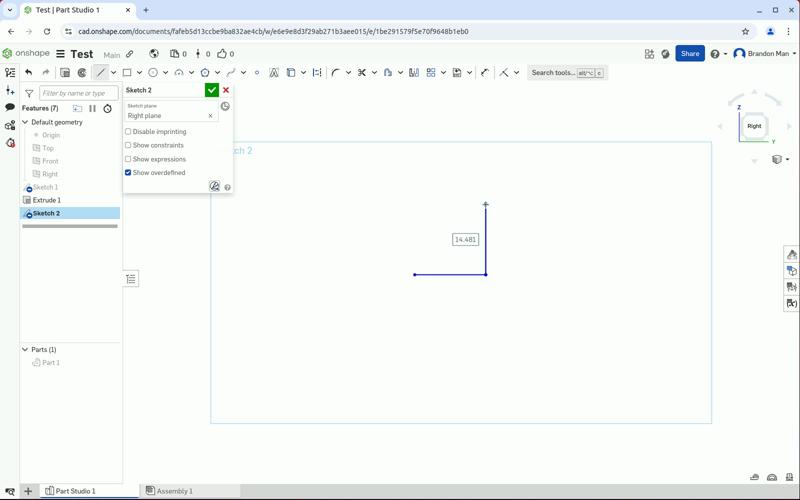
mouse_move(414, 204)
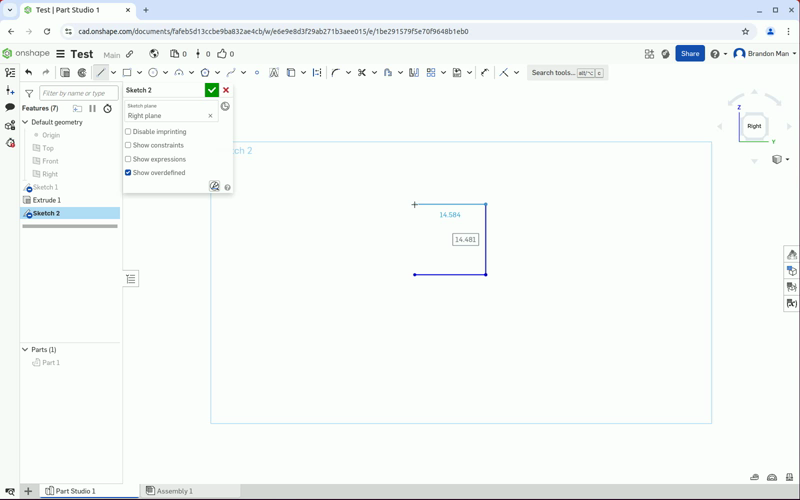
click(414, 204)
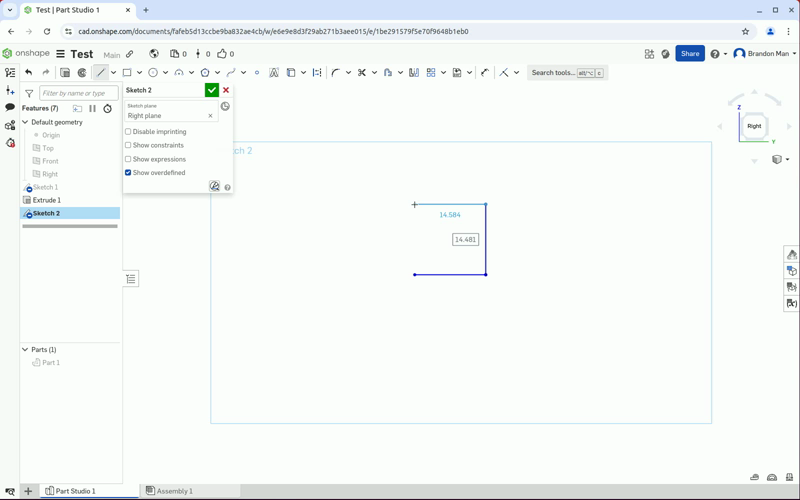
key_up(shift)
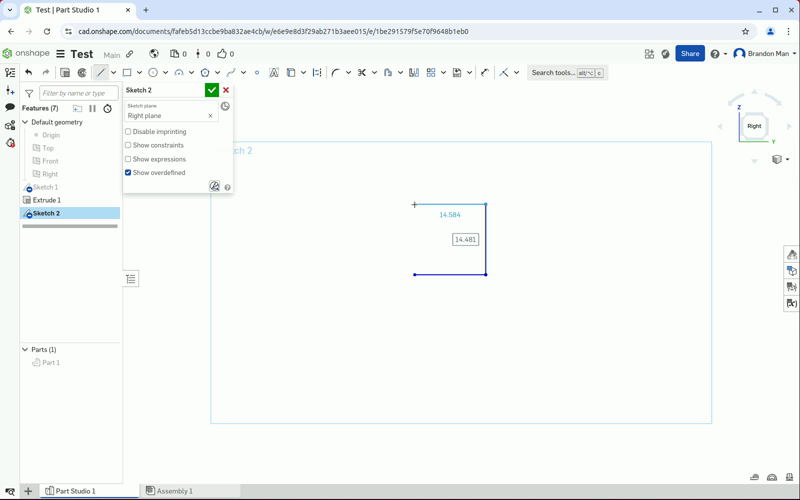
key_down(shift)
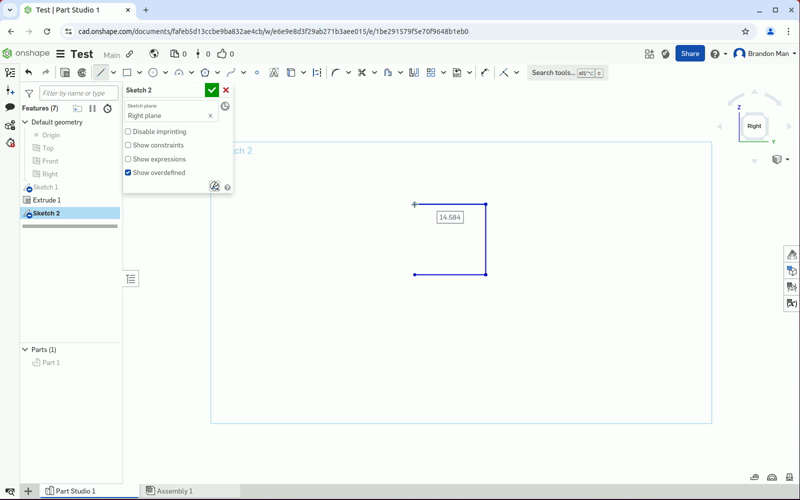
mouse_move(414, 274)
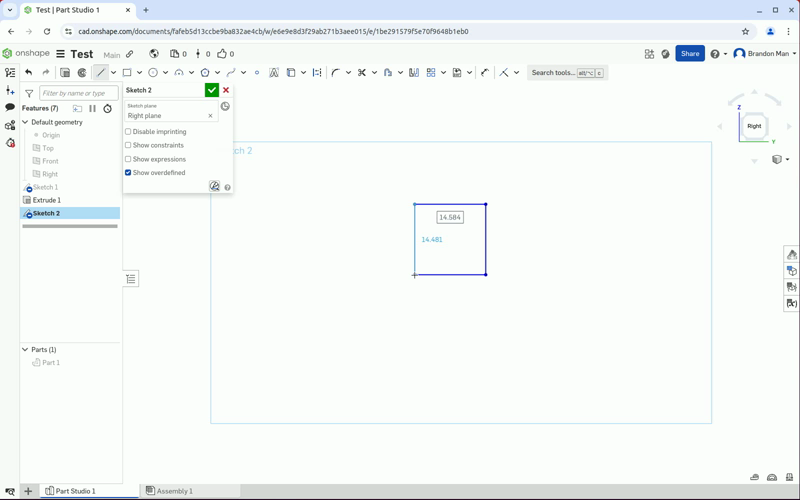
key_up(shift)
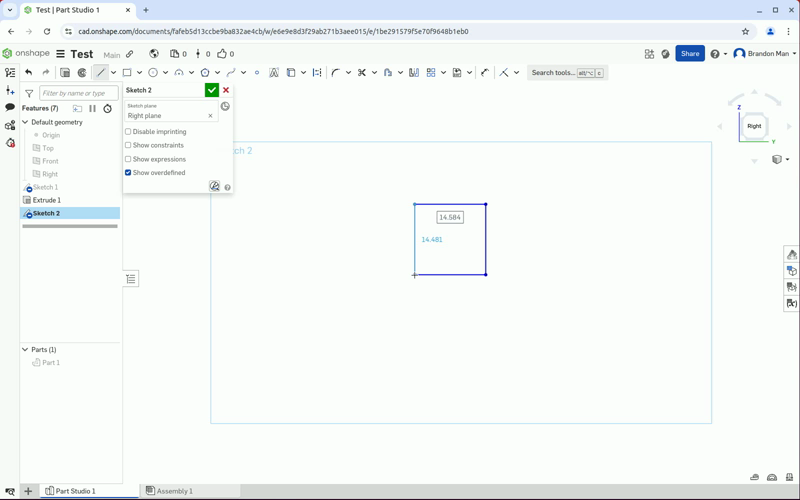
click(414, 274)
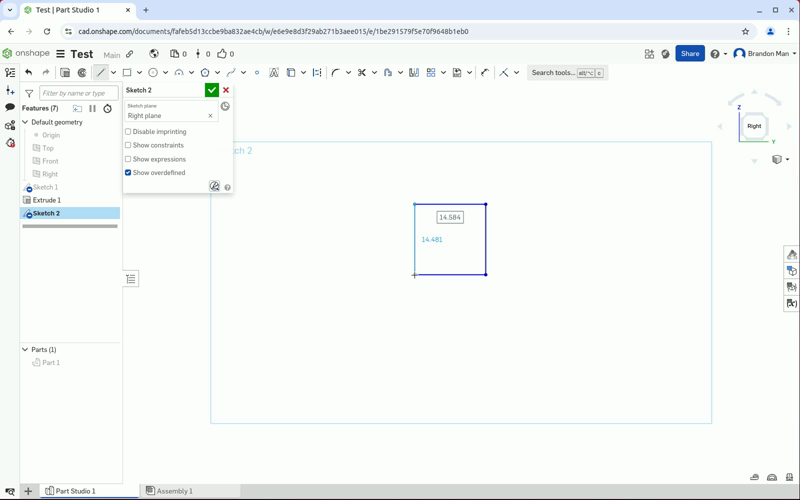
key(esc)
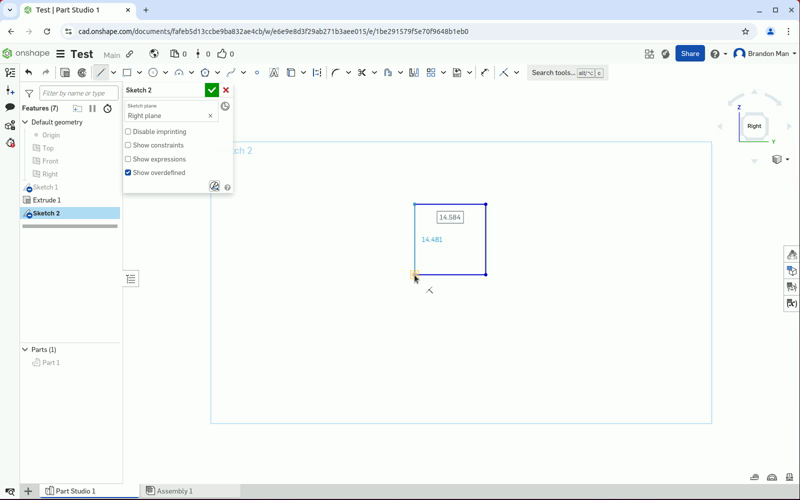
mouse_move(473, 250)
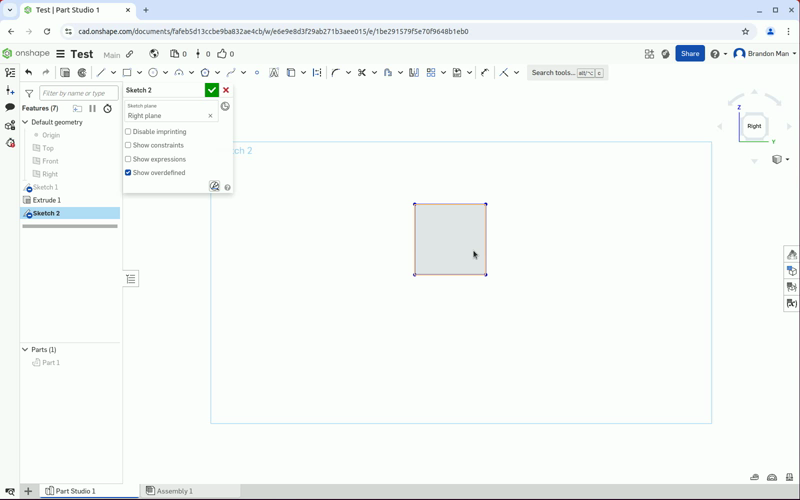
click(473, 250)
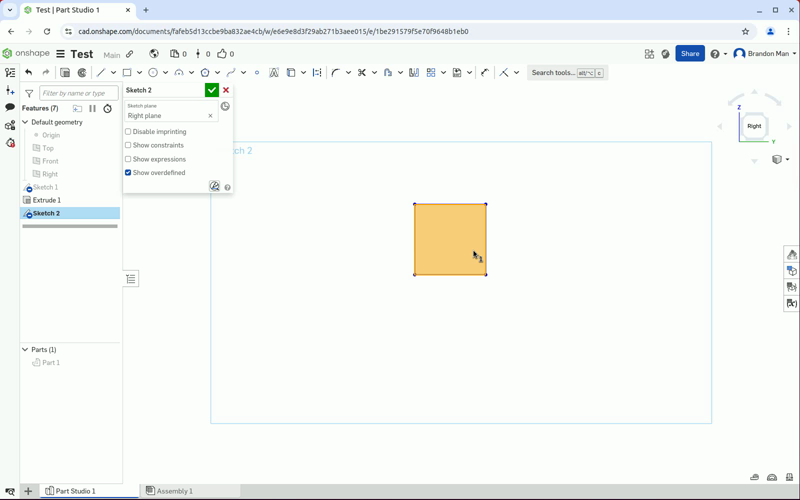
mouse_move(73, 352)
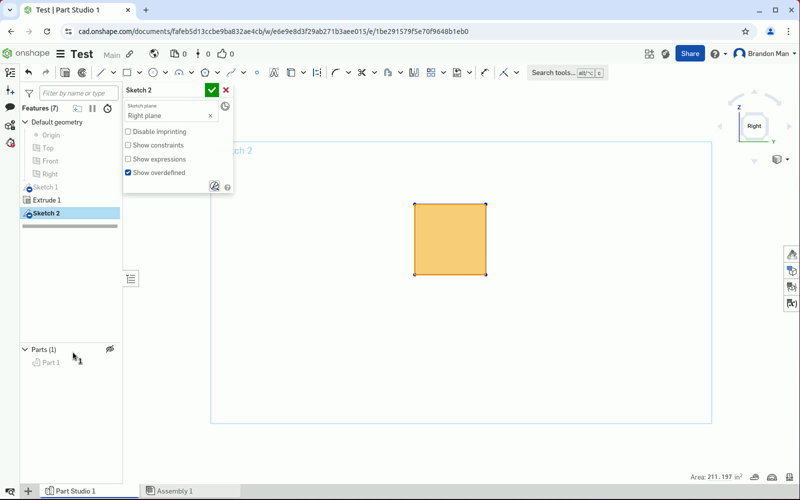
key(shift+y)
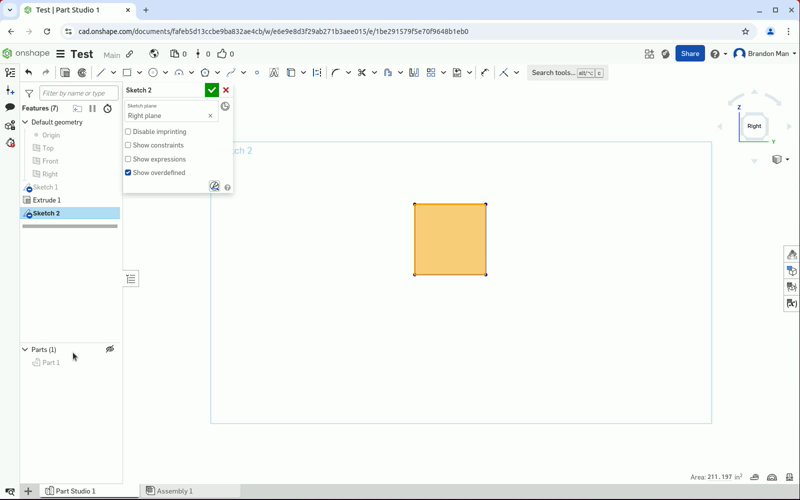
key(shift+e)
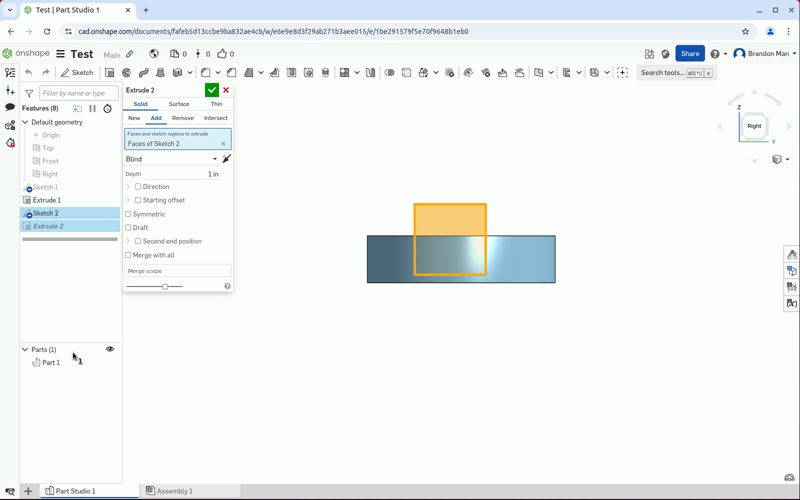
mouse_move(143, 106)
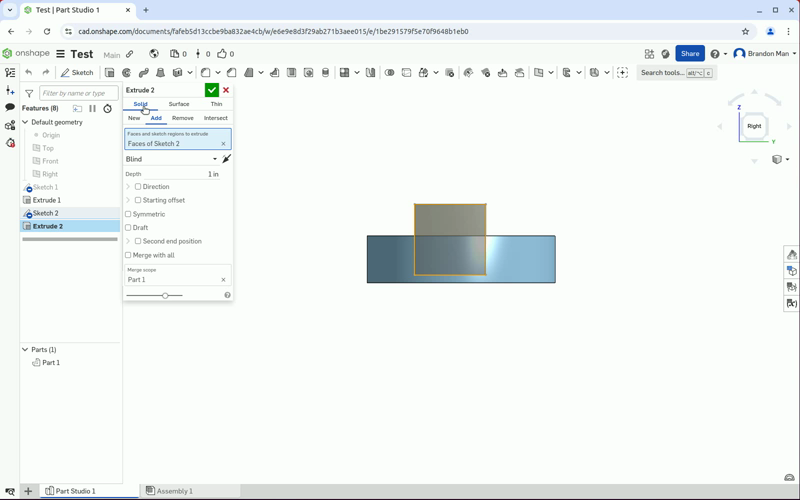
click(143, 106)
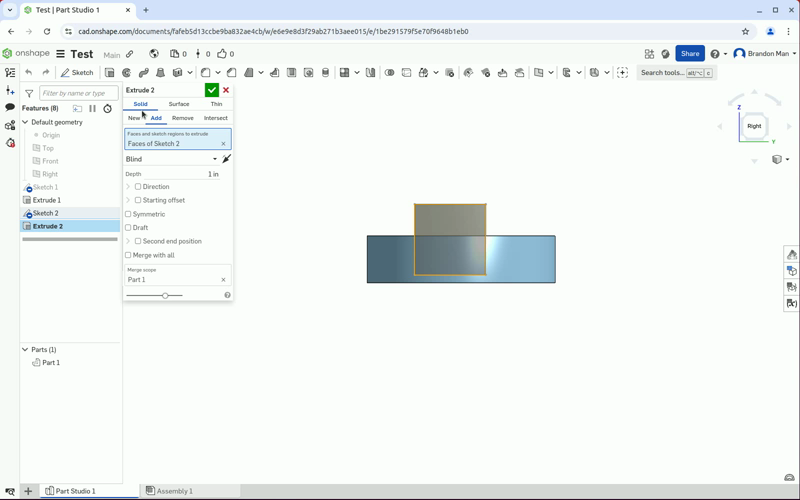
mouse_move(137, 120)
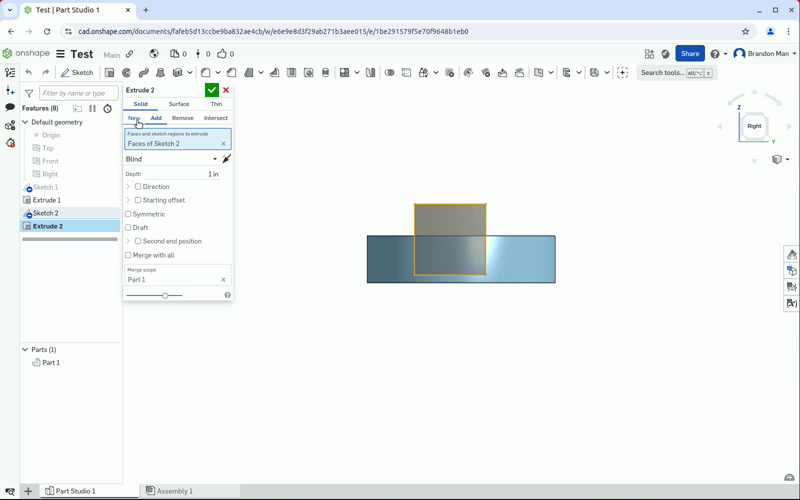
click(137, 120)
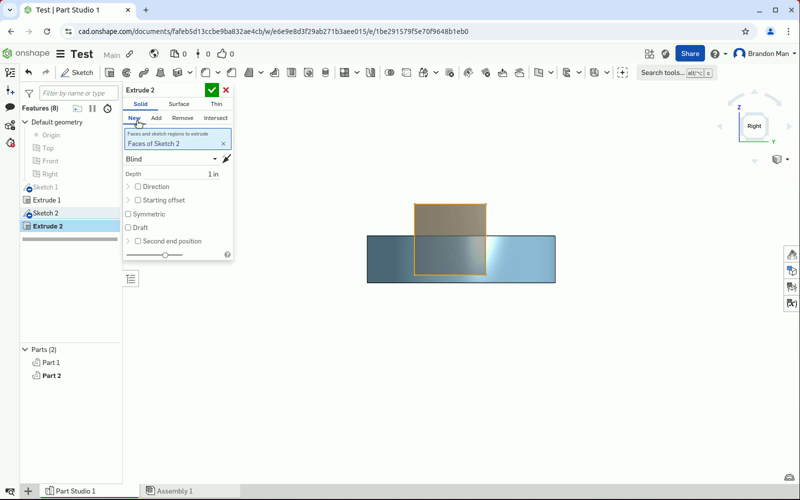
key(tab, 4)
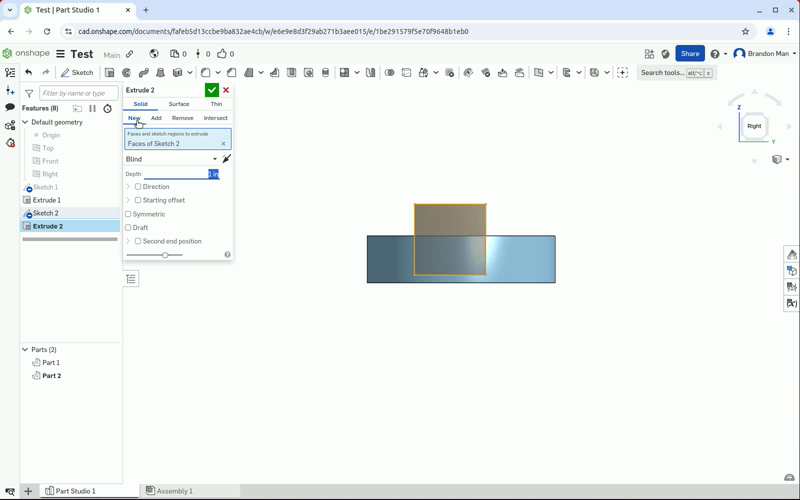
text(9.628)
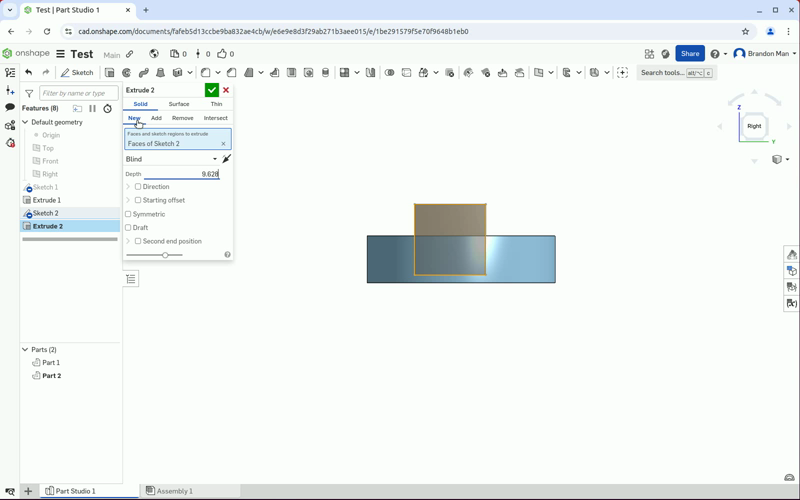
key(enter)
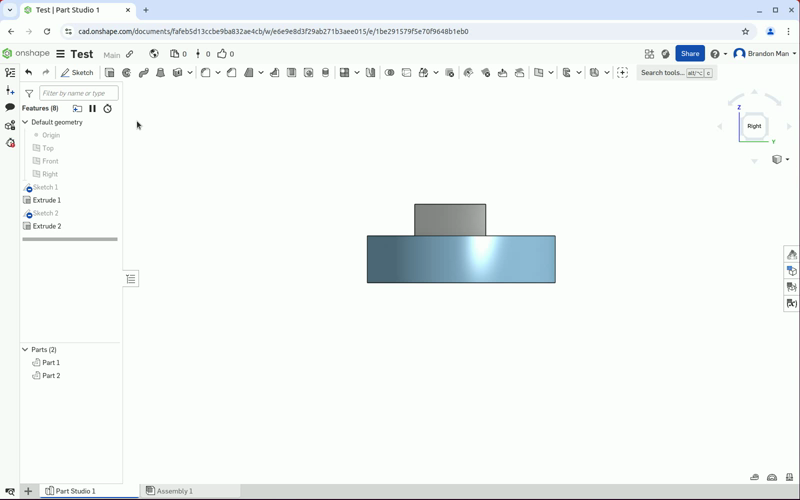
key(shift+h)
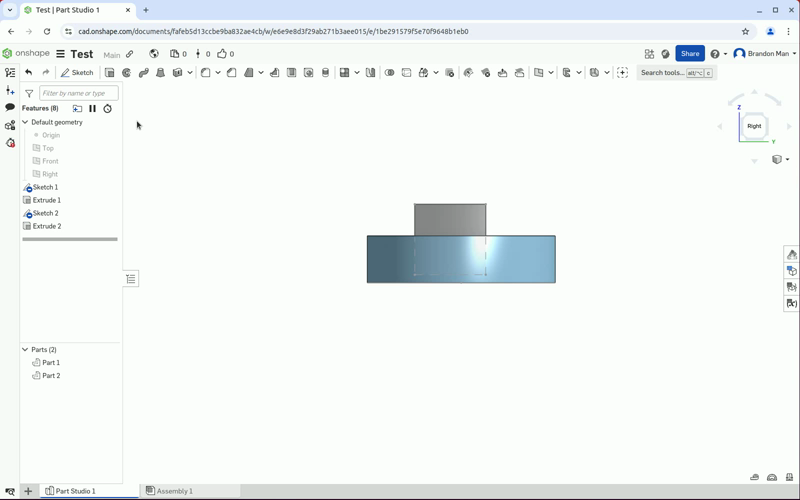
key(shift+h)
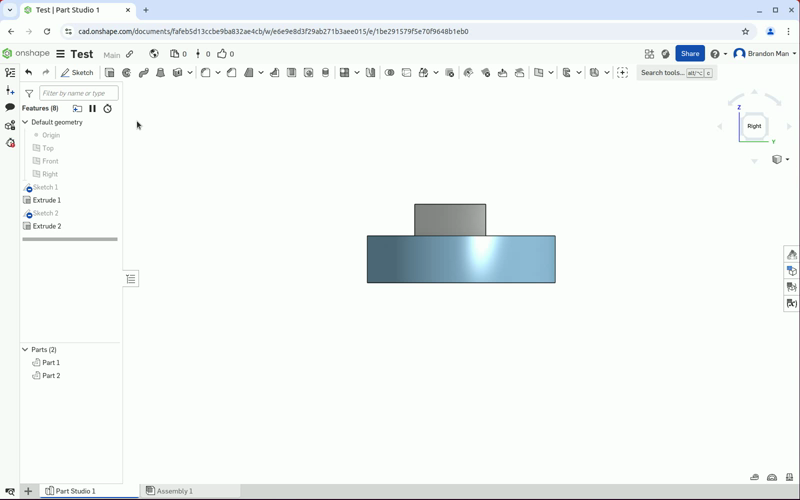
mouse_move(73, 189)
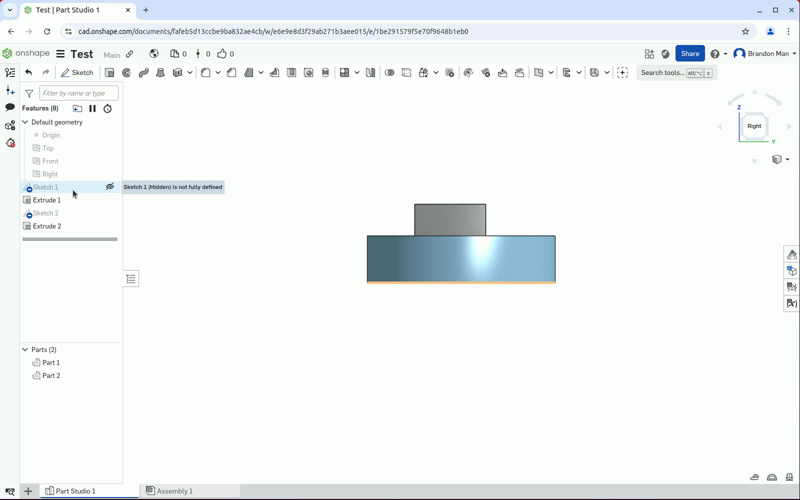
click(73, 189)
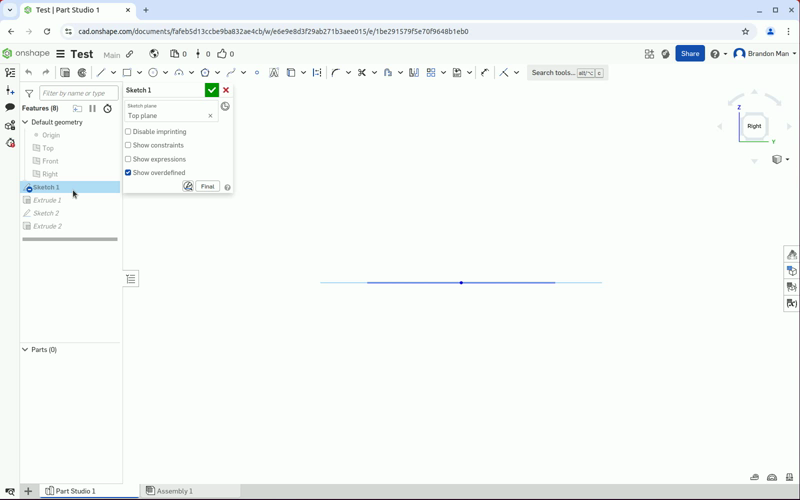
mouse_move(229, 92)
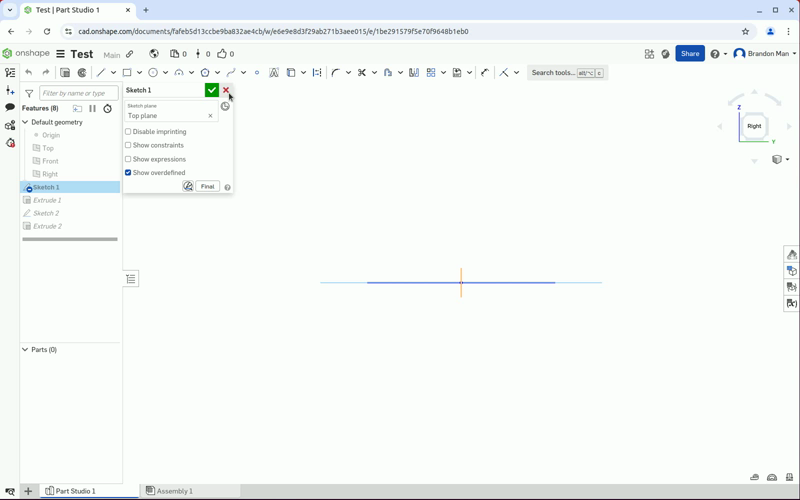
click(229, 92)
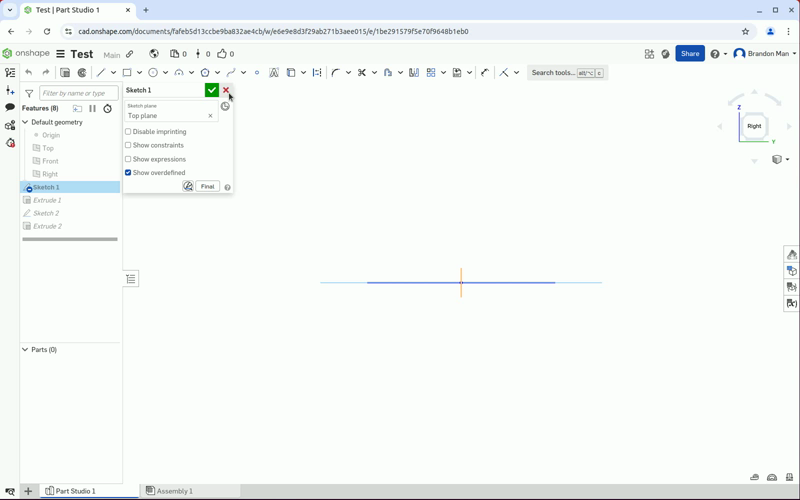
key(shift+s)
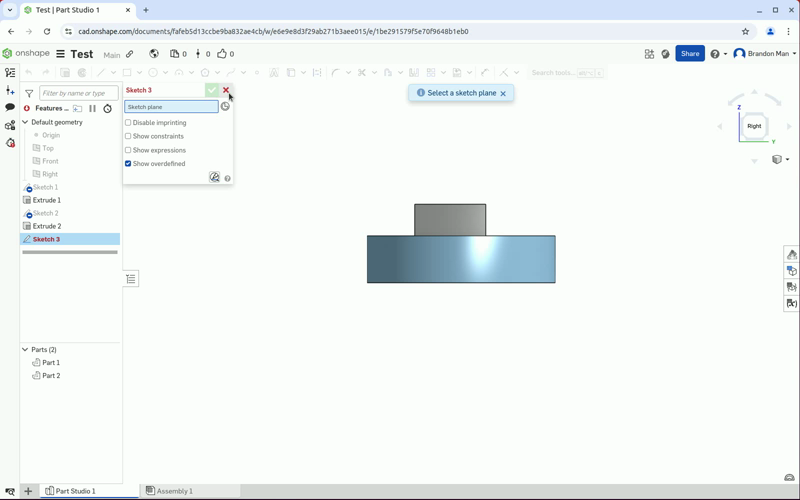
mouse_move(73, 176)
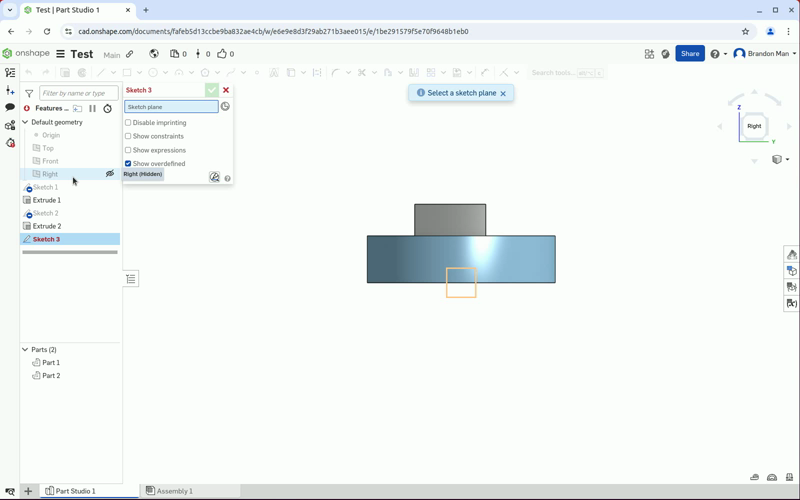
click(73, 176)
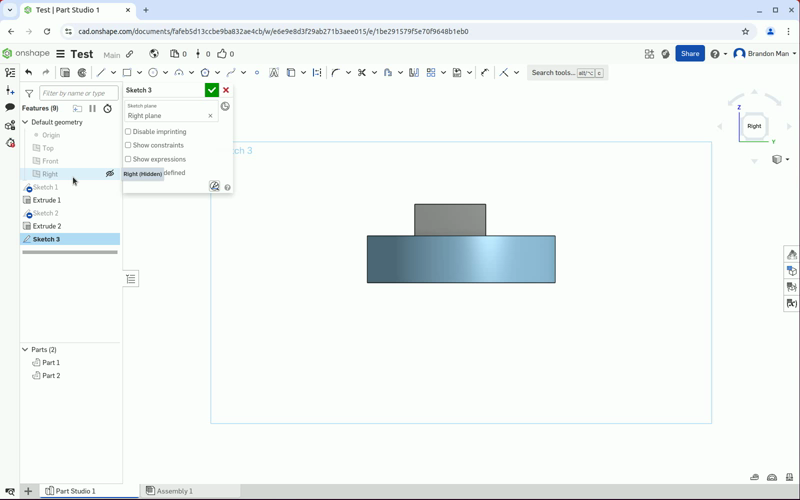
mouse_move(73, 352)
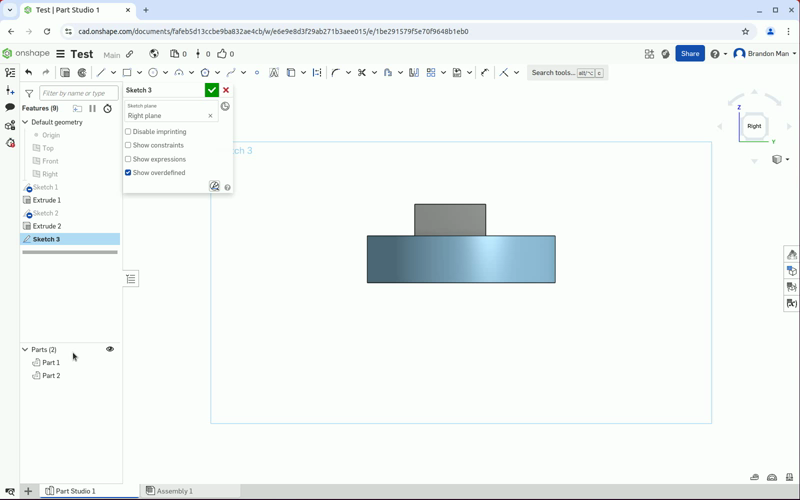
key(y)
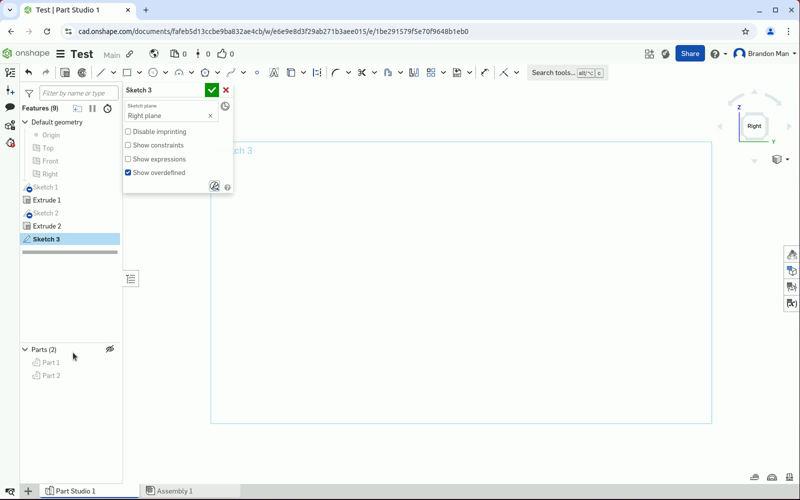
key(a)
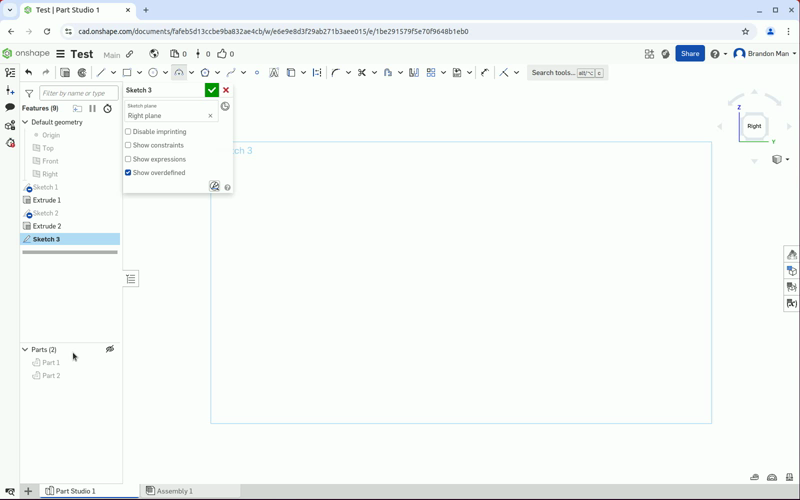
key_down(shift)
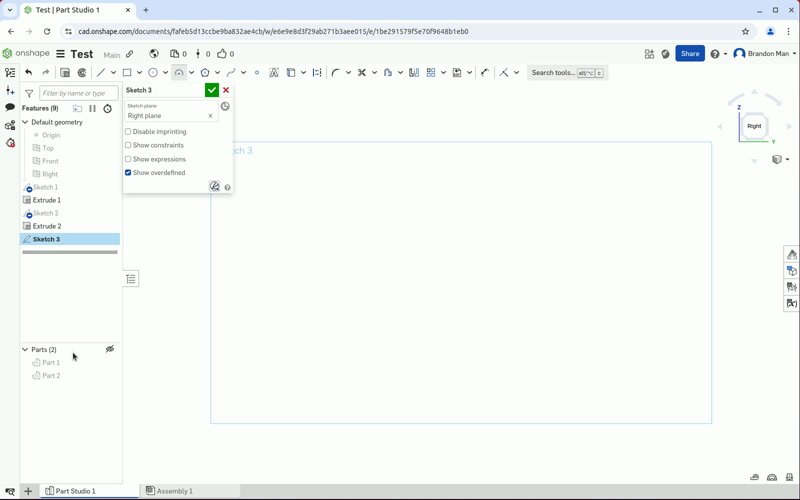
mouse_move(414, 205)
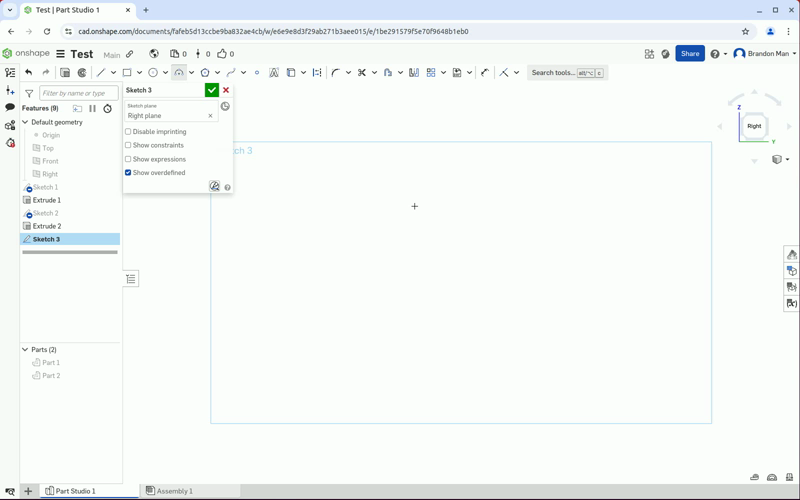
click(414, 205)
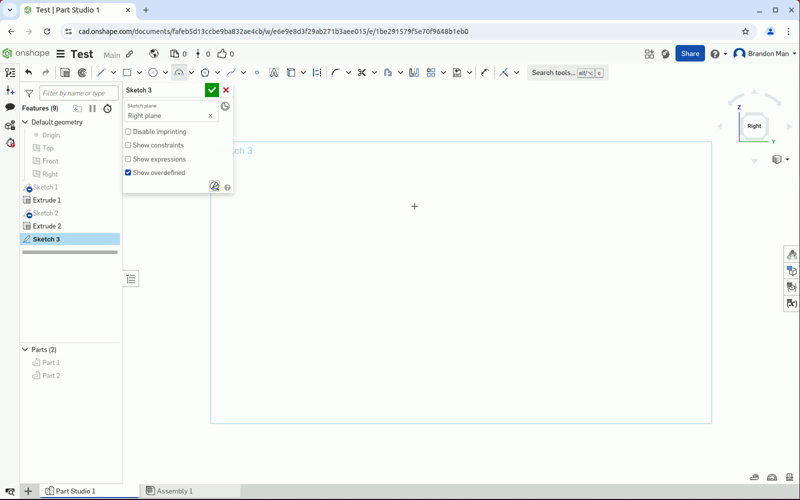
key_up(shift)
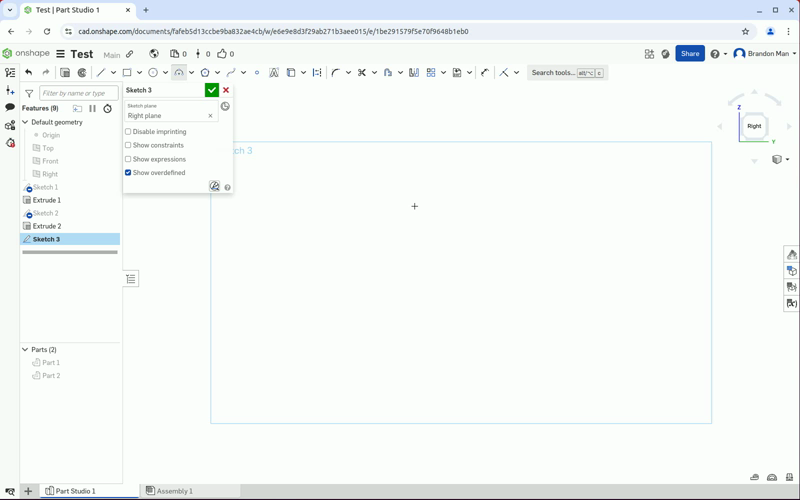
key_down(shift)
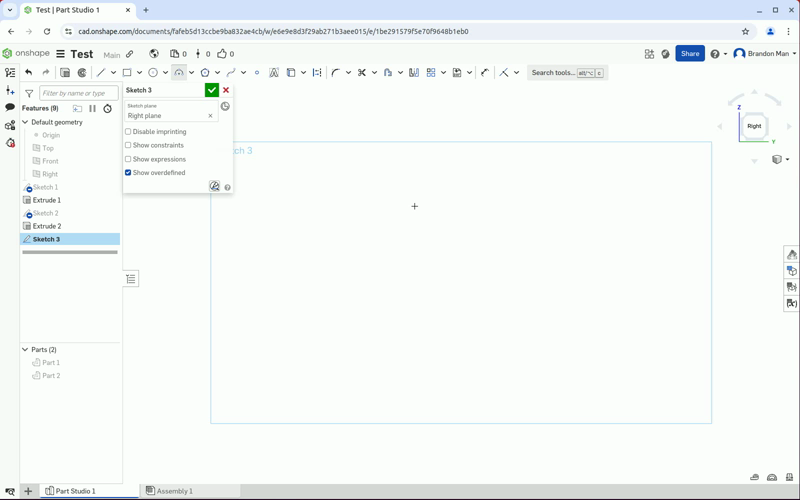
mouse_move(485, 205)
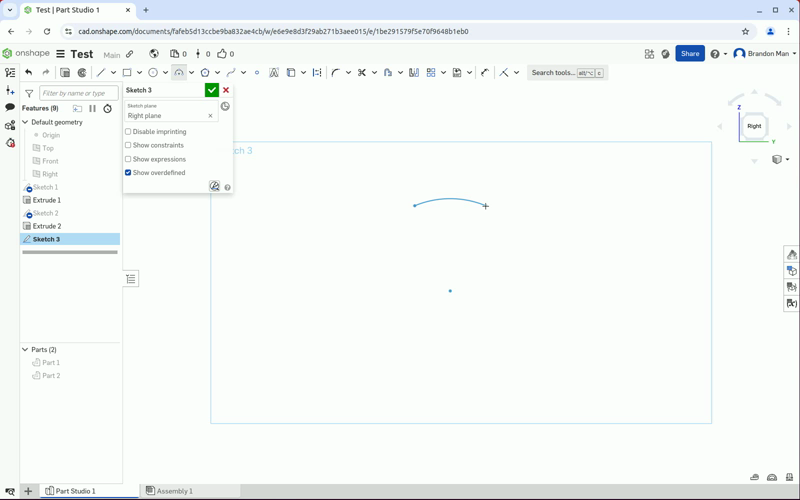
click(485, 205)
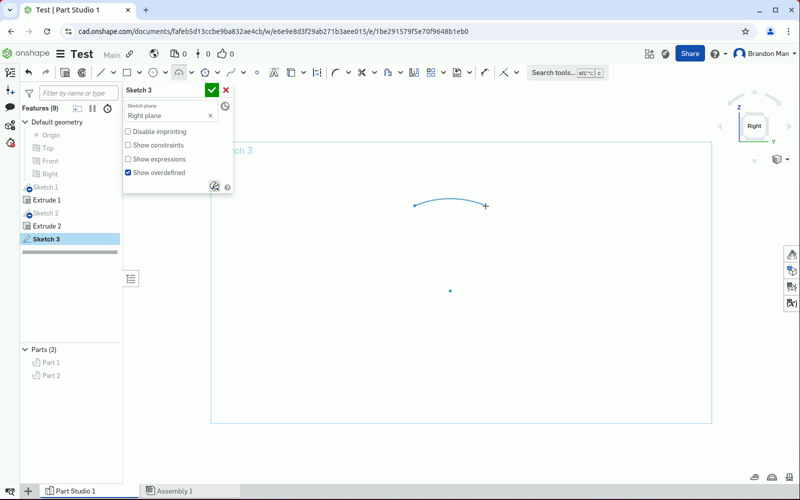
mouse_move(450, 240)
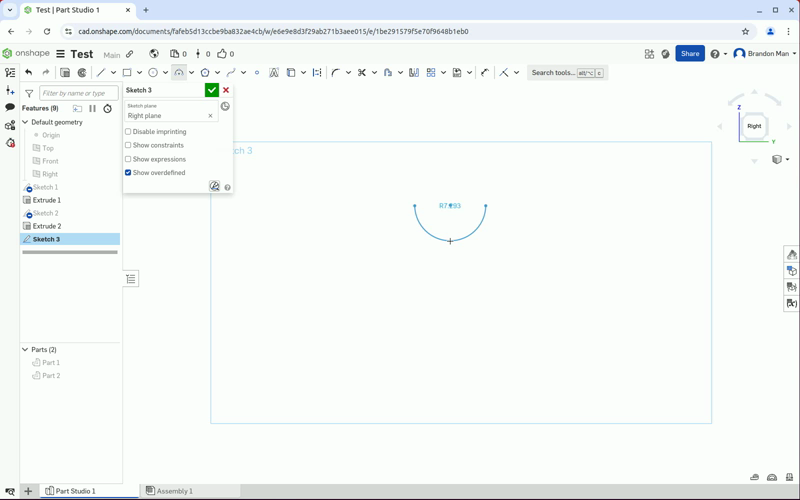
click(450, 240)
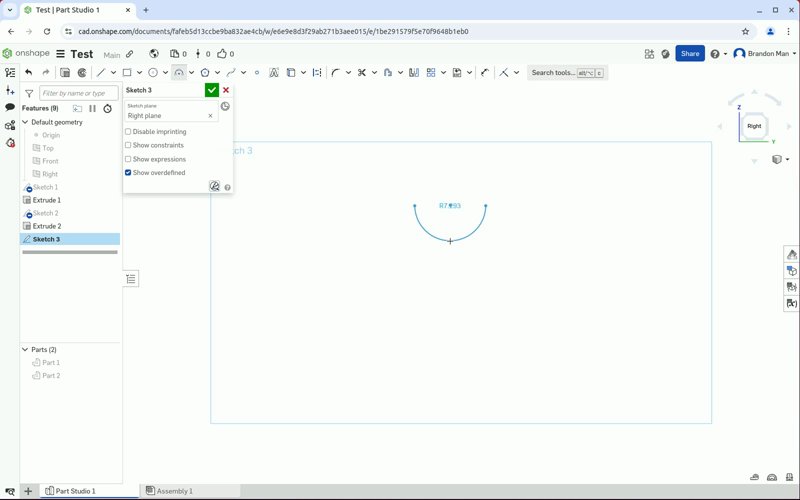
key_up(shift)
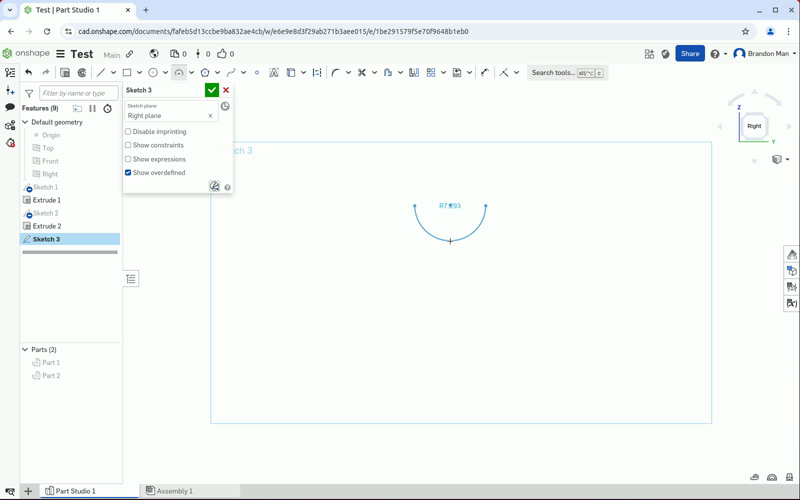
key(esc)
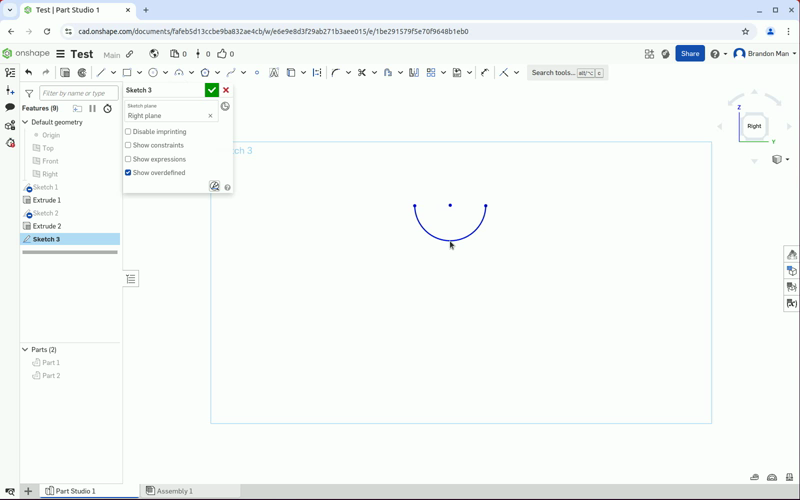
key(l)
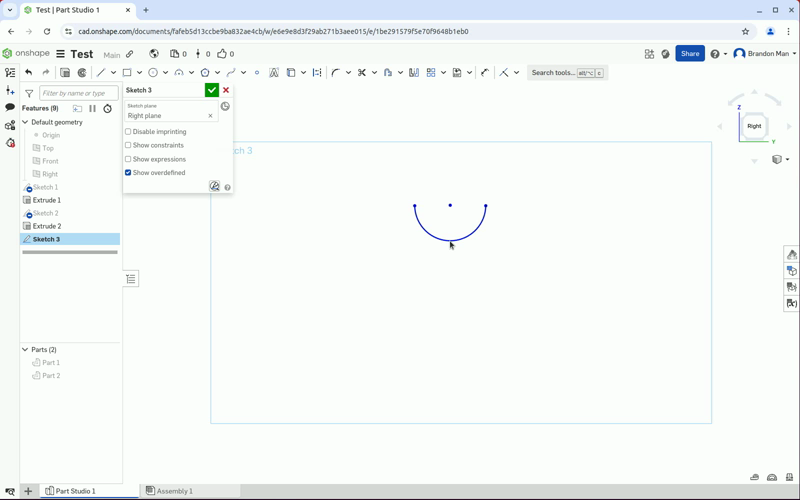
mouse_move(485, 205)
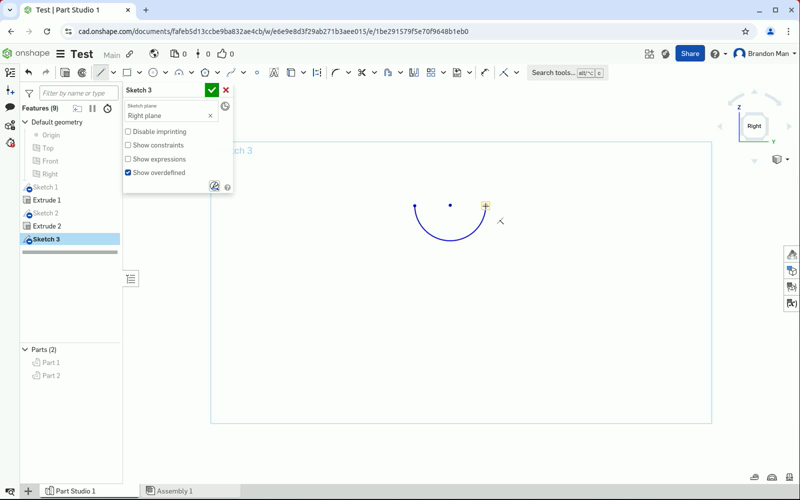
click(485, 205)
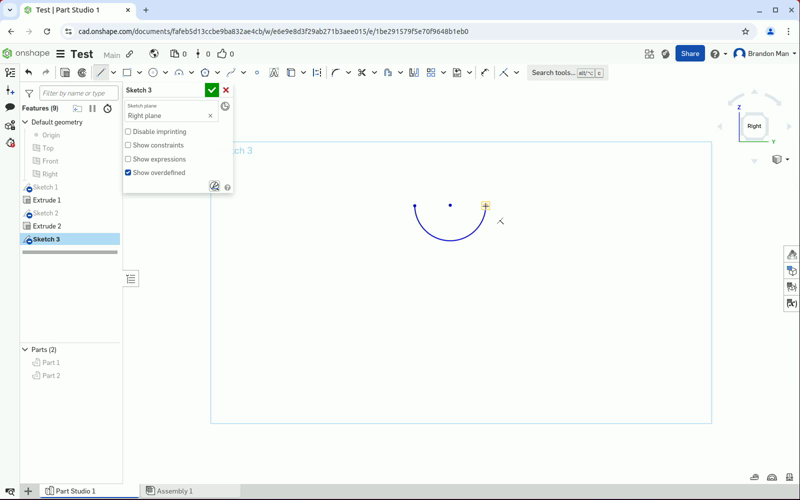
key_down(shift)
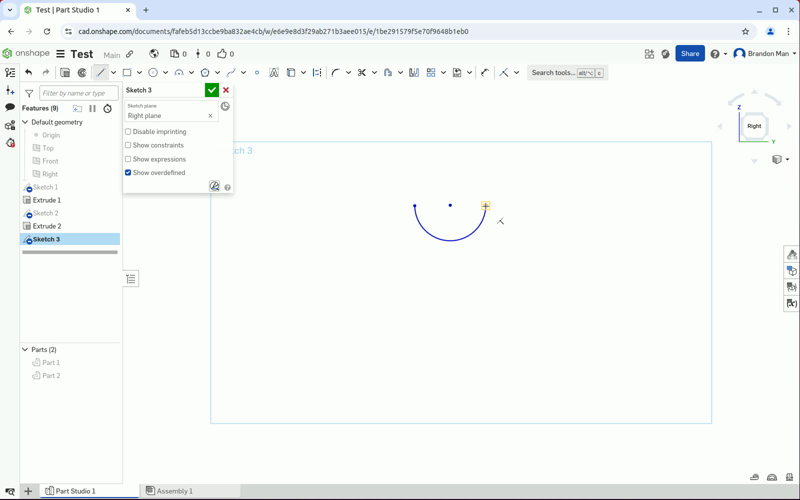
mouse_move(414, 205)
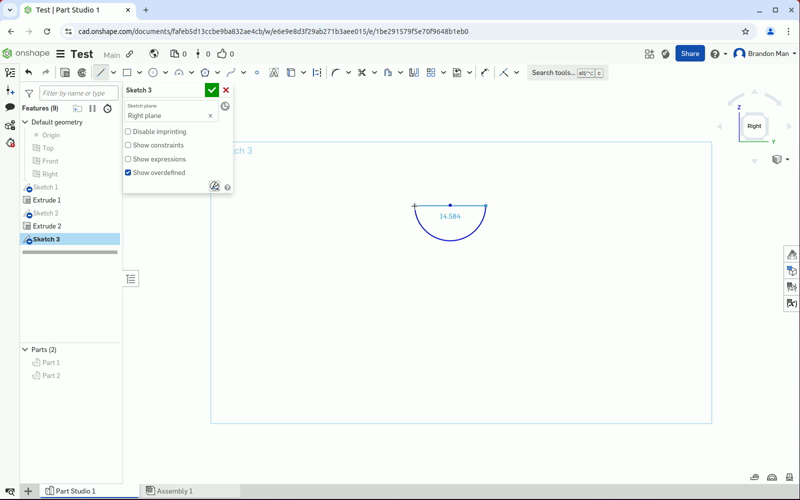
key_up(shift)
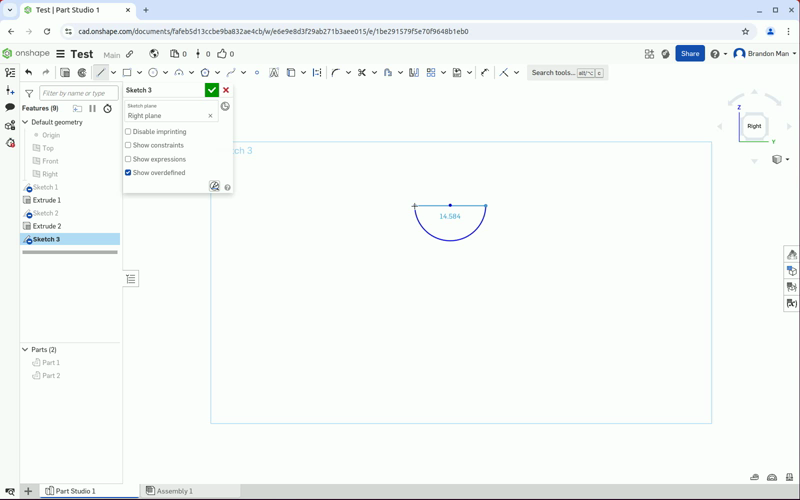
click(414, 205)
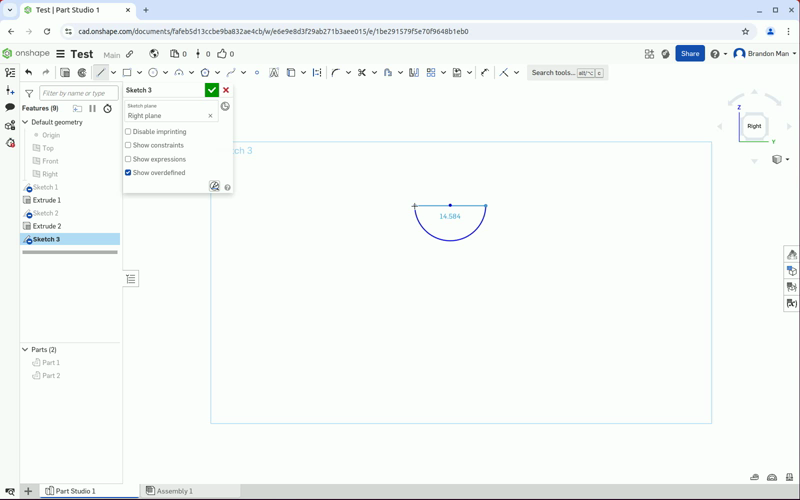
key(esc)
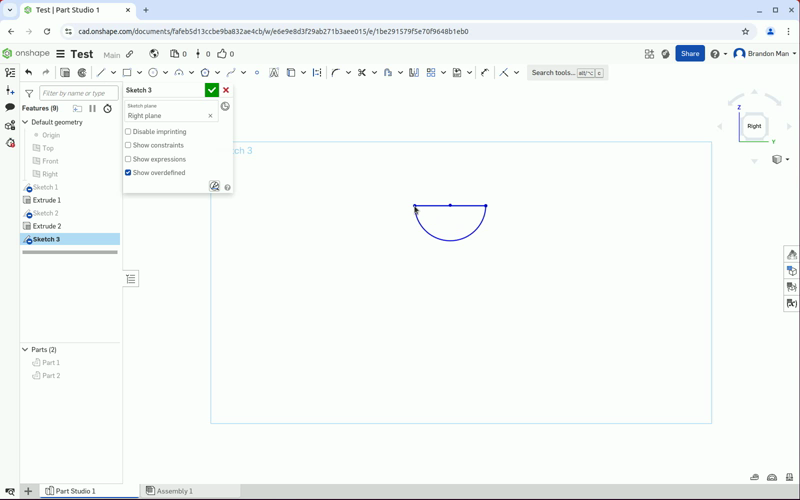
mouse_move(472, 207)
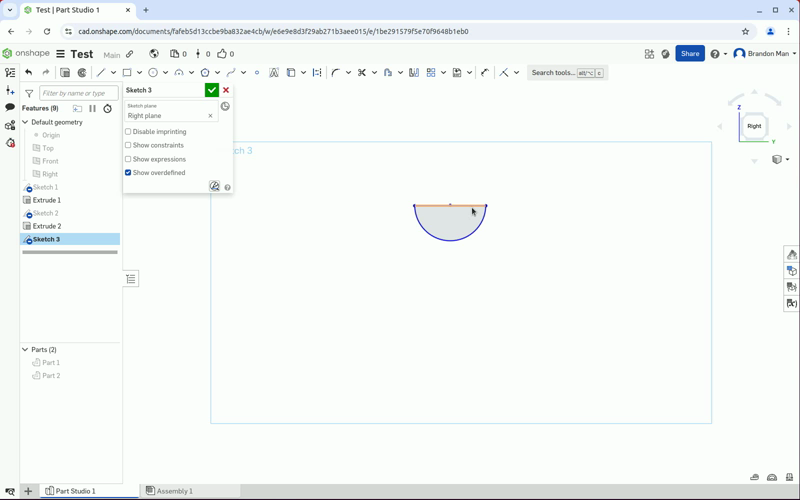
scroll(6)
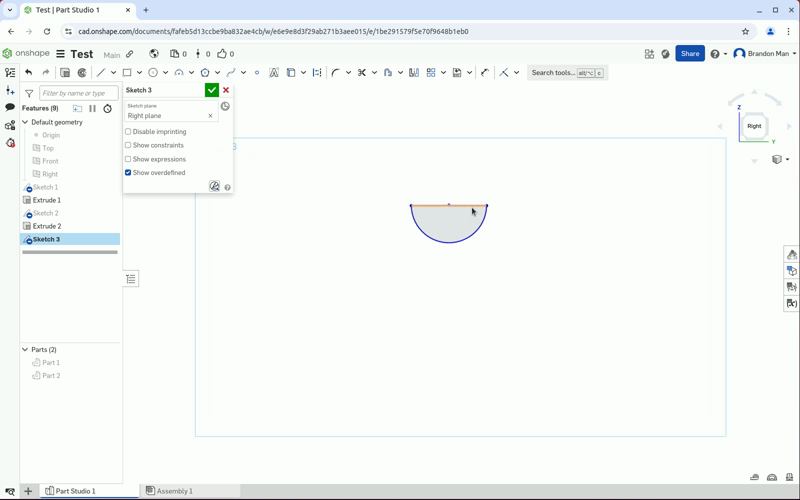
scroll(6)
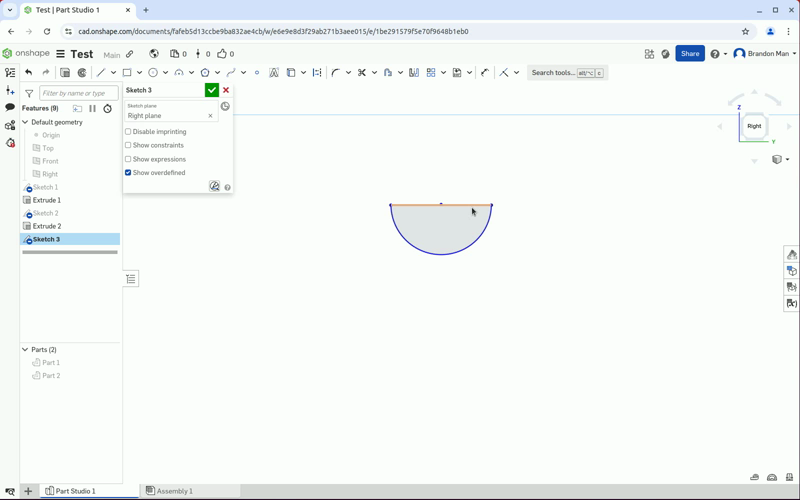
scroll(6)
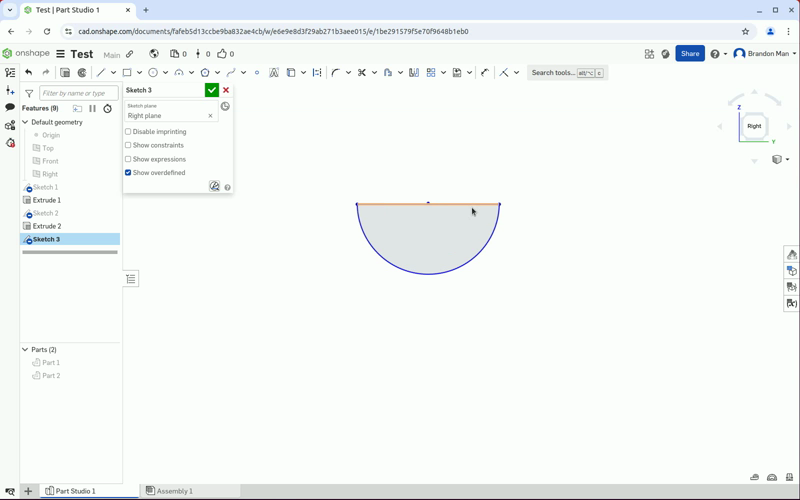
scroll(6)
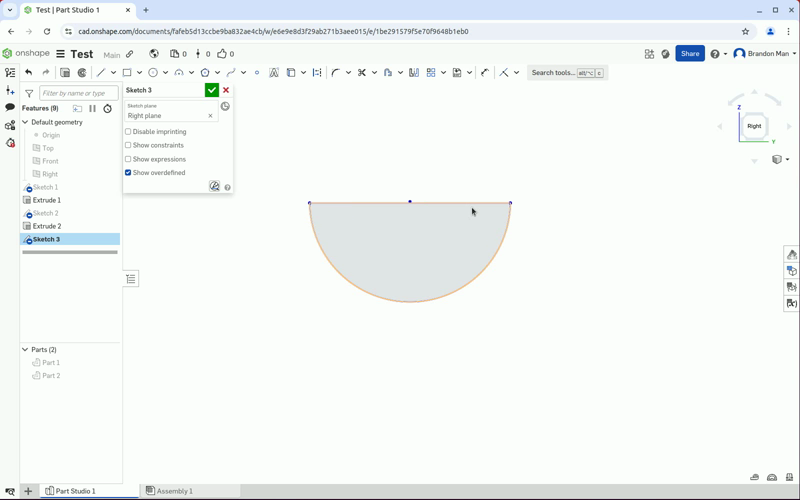
scroll(6)
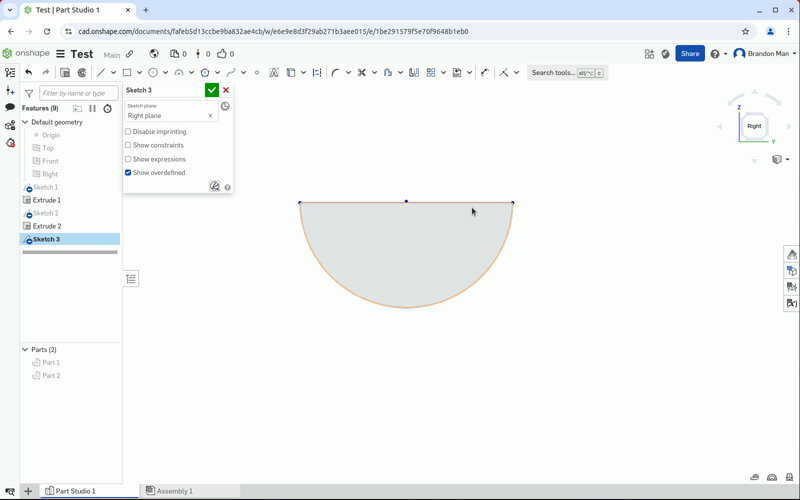
scroll(6)
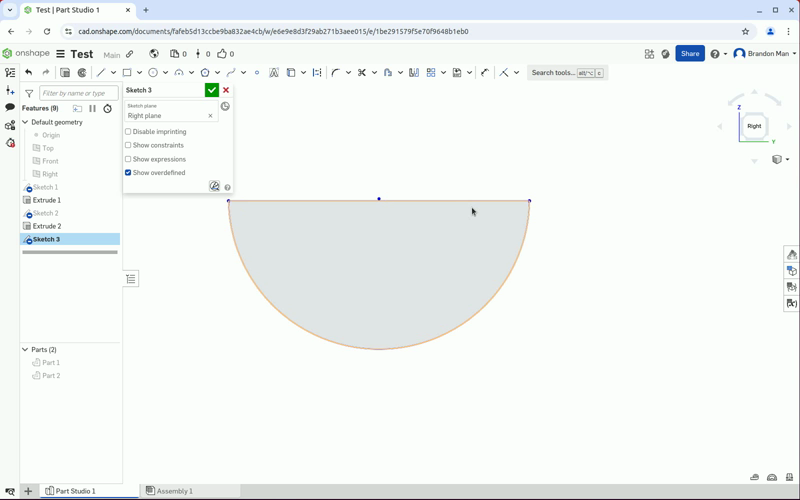
scroll(6)
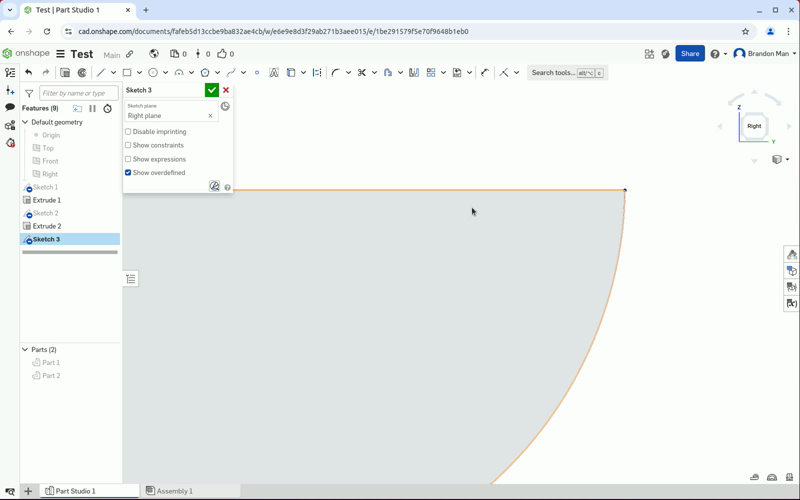
click(472, 207)
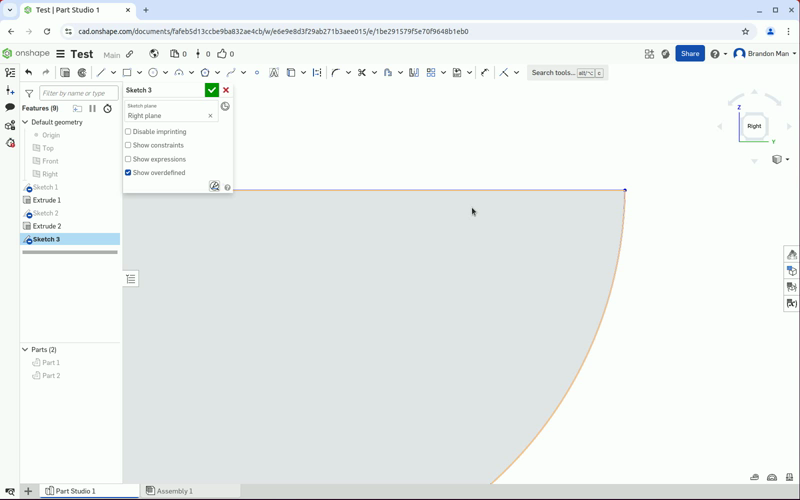
scroll(-6)
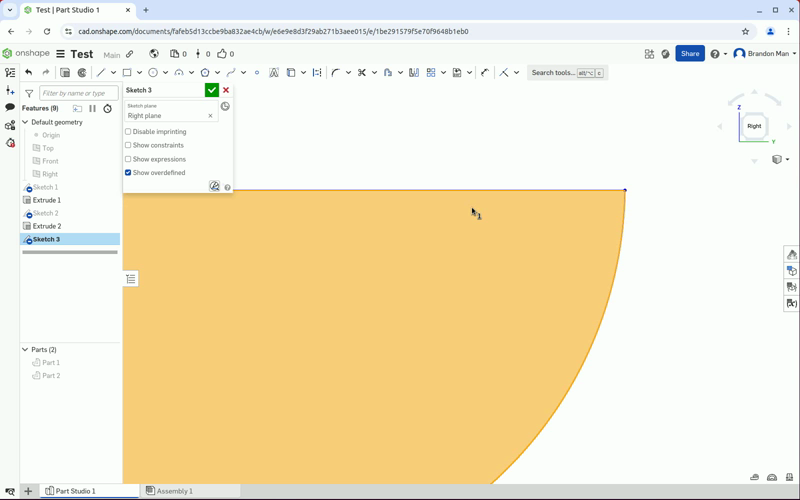
scroll(-6)
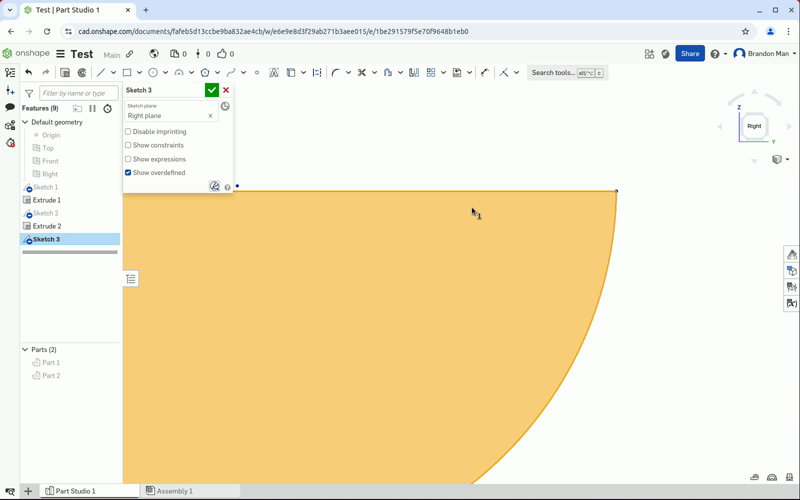
scroll(-6)
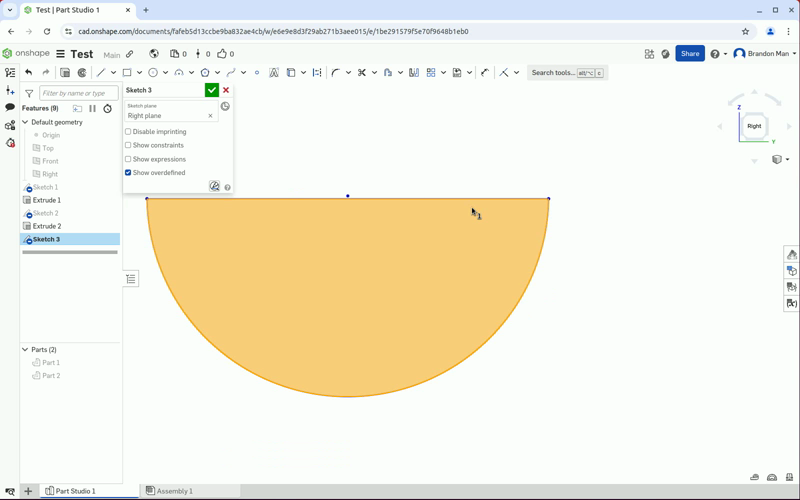
scroll(-6)
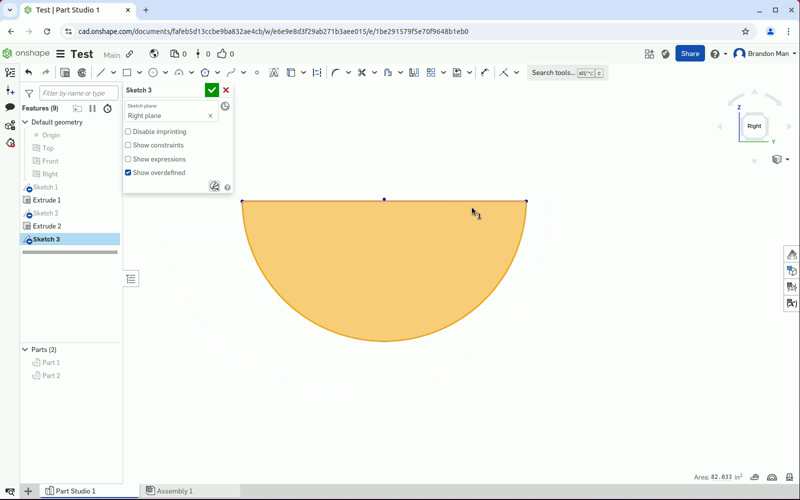
scroll(-6)
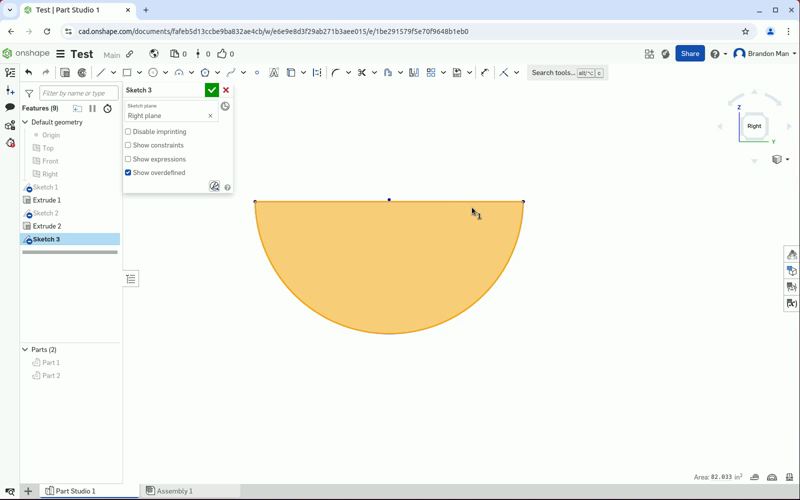
scroll(-6)
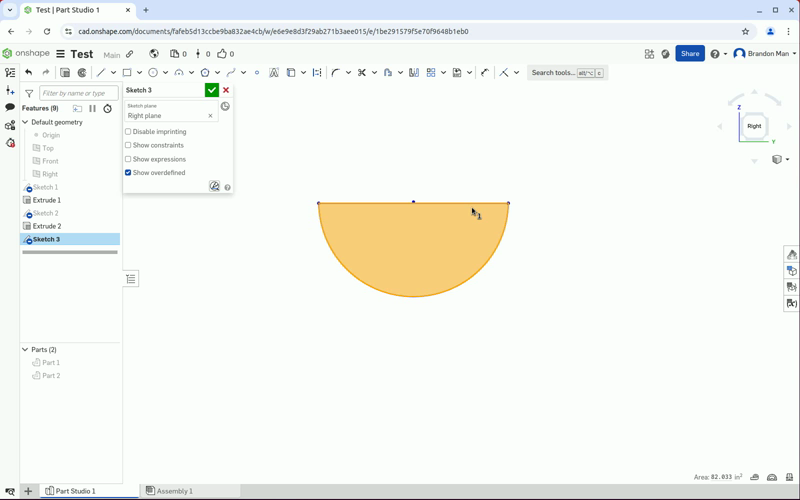
scroll(-6)
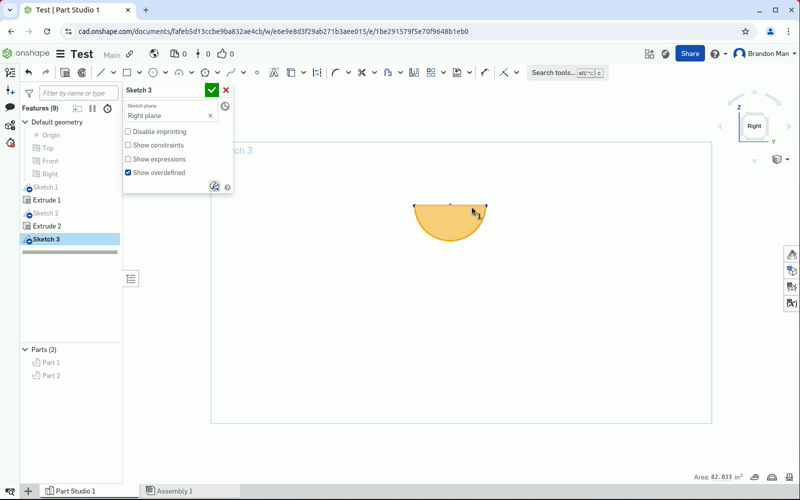
mouse_move(73, 352)
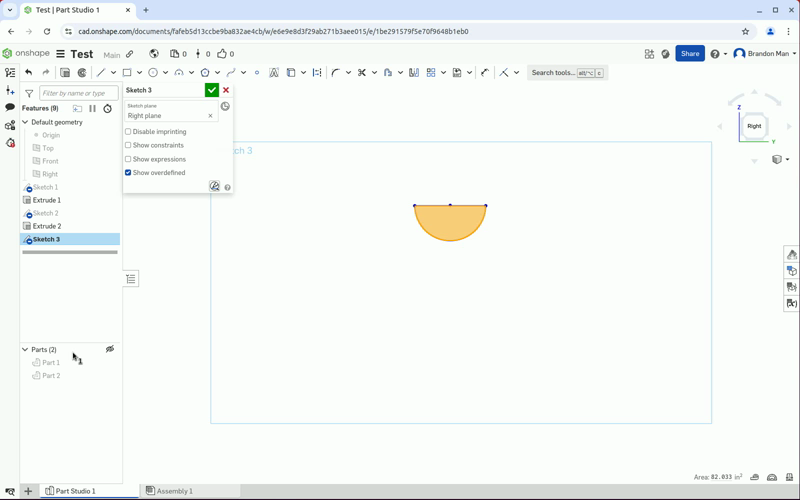
key(shift+y)
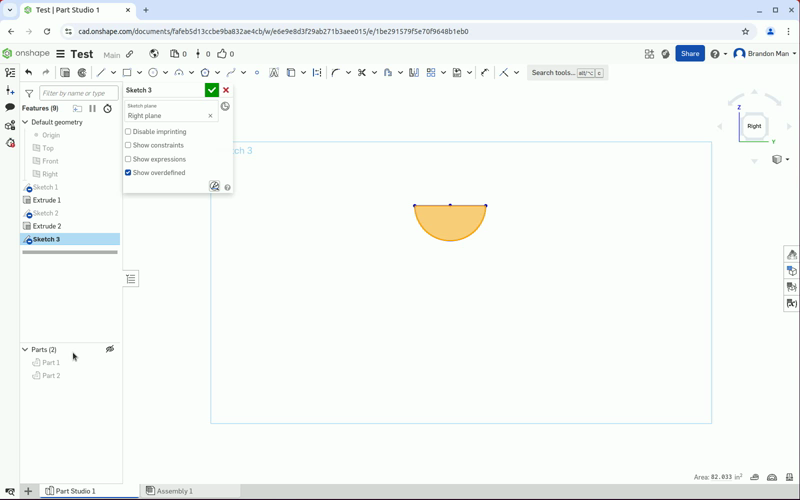
key(shift+e)
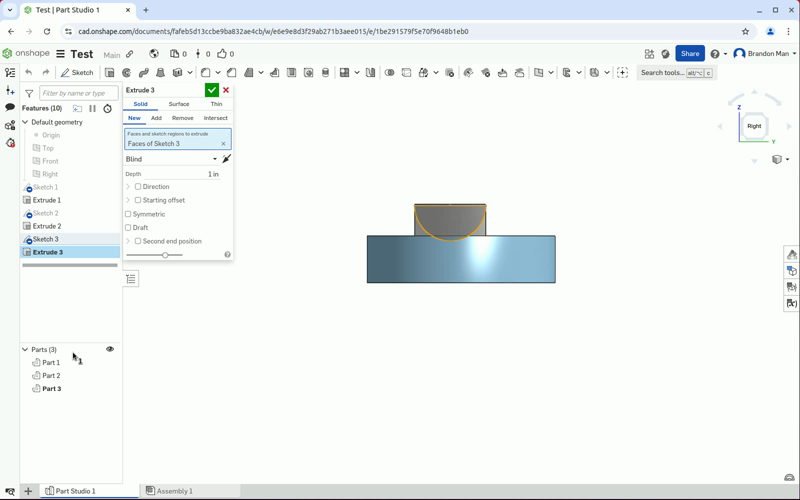
mouse_move(143, 106)
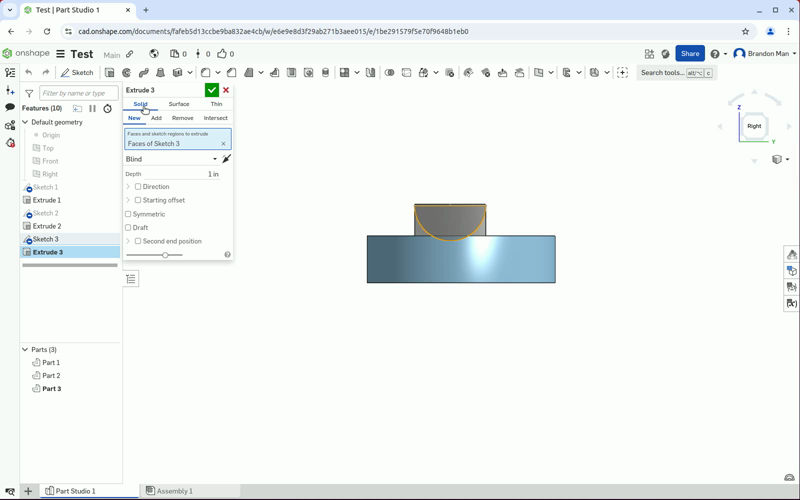
click(143, 106)
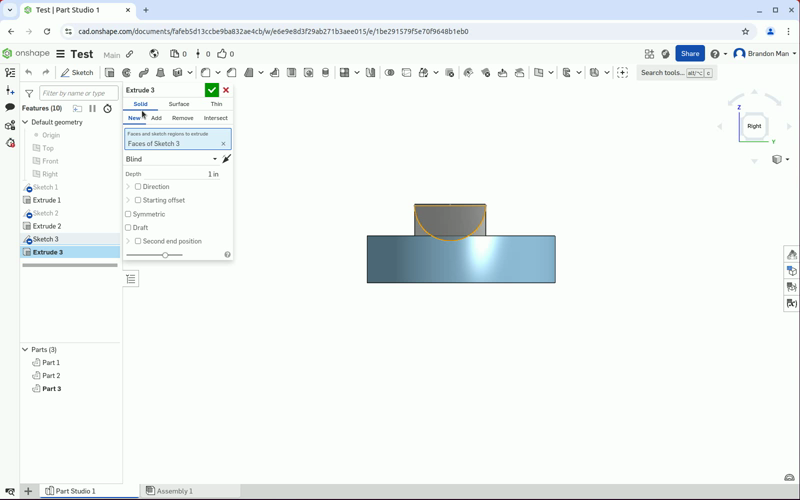
mouse_move(137, 120)
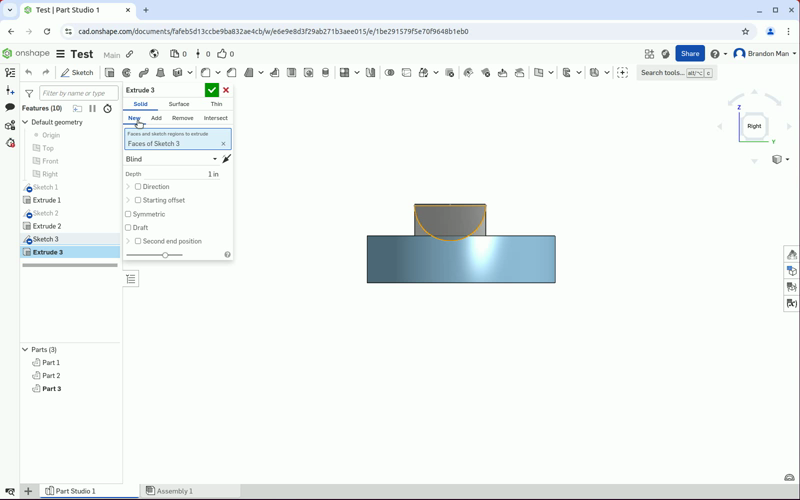
click(137, 120)
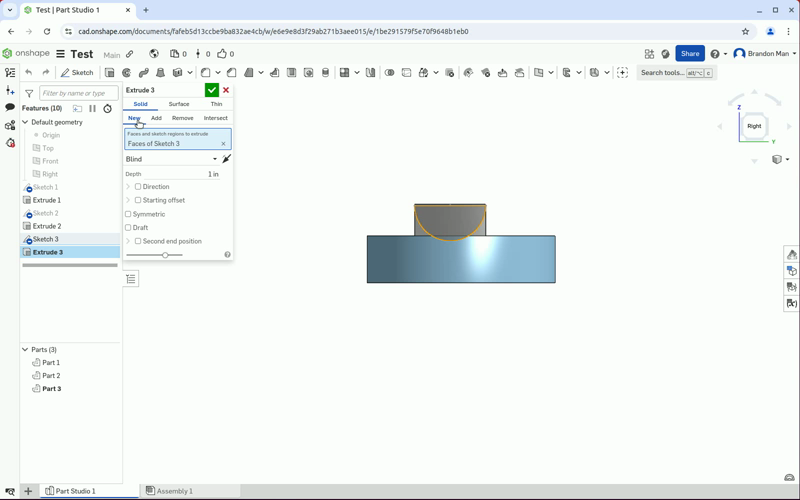
key(tab, 4)
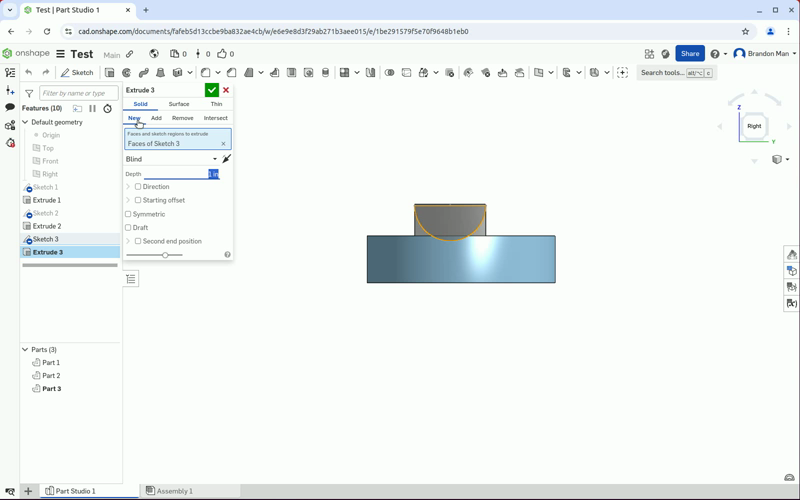
text(9.628)
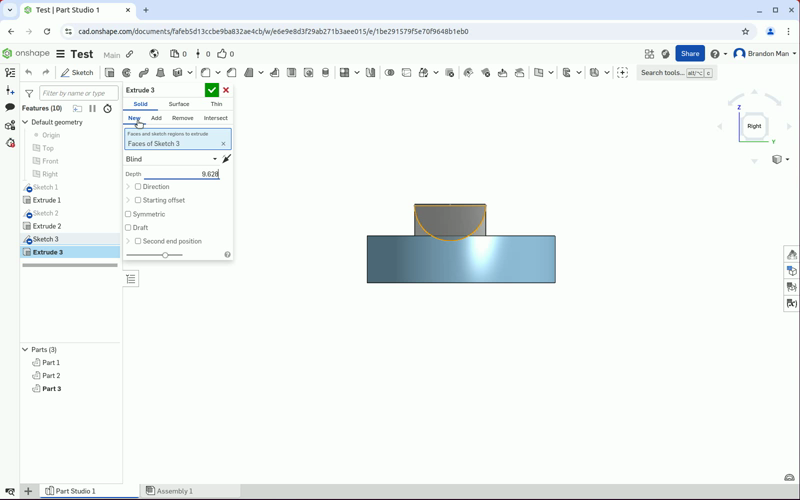
key(enter)
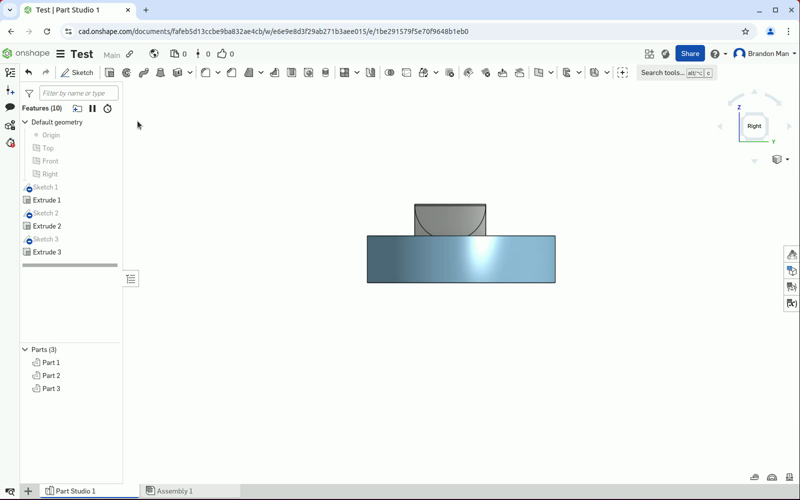
key(shift+h)
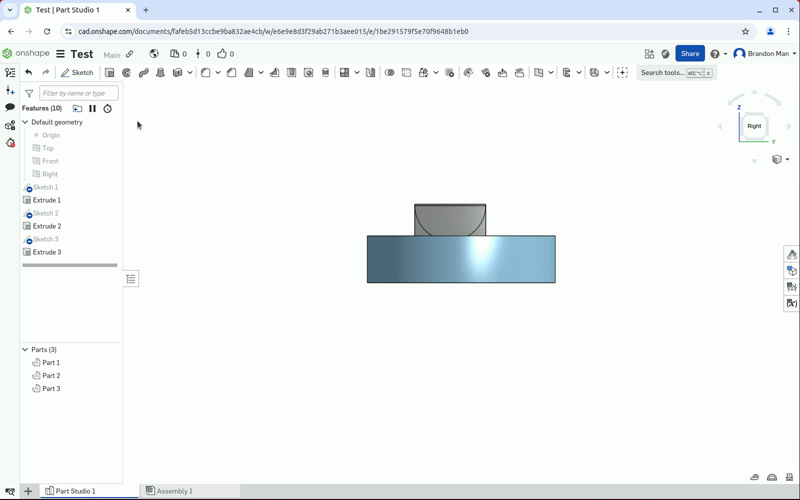
key(shift+h)
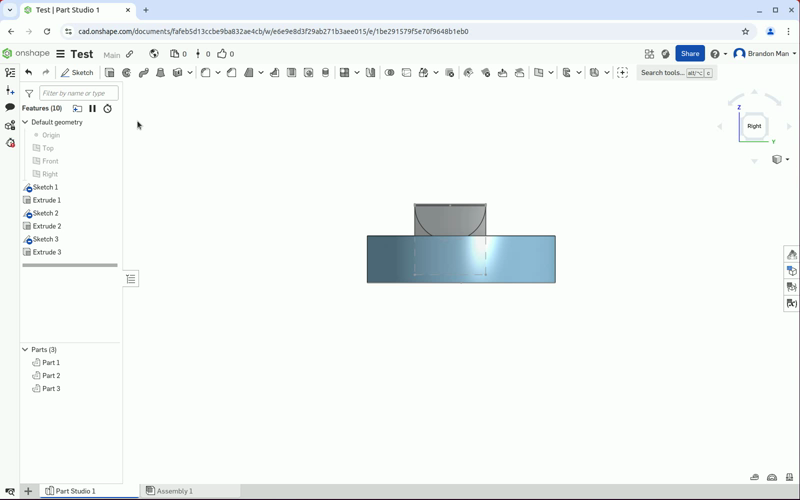
key(shift+7)
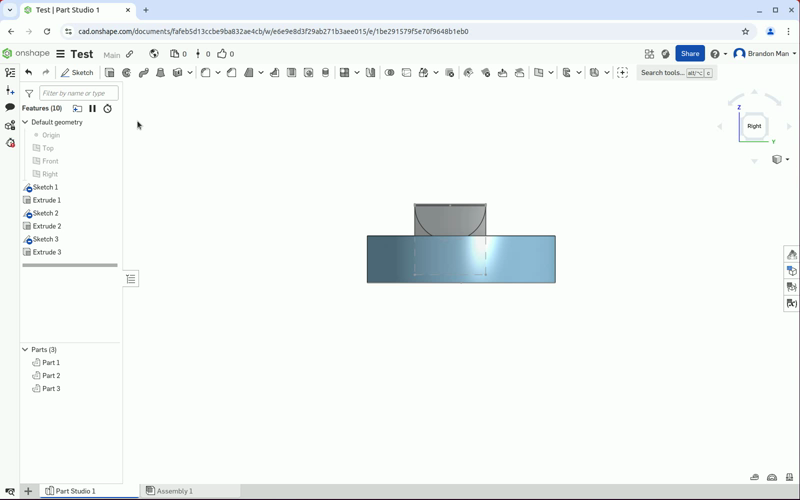
key(right, 2)
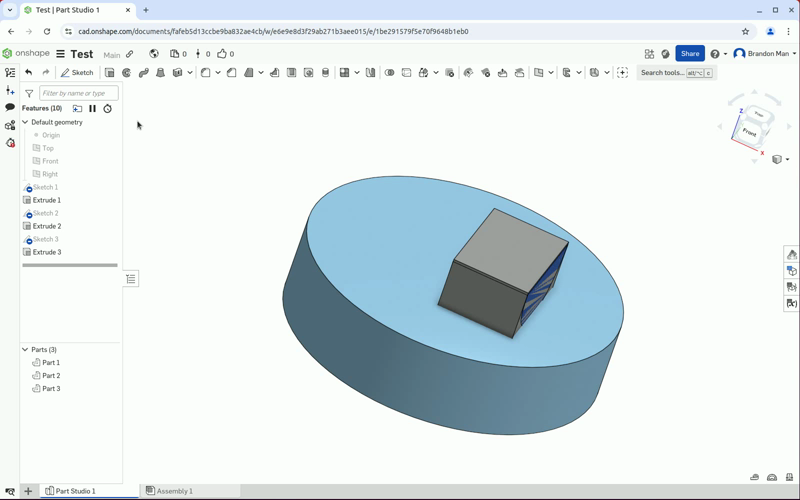
key(down, 2)
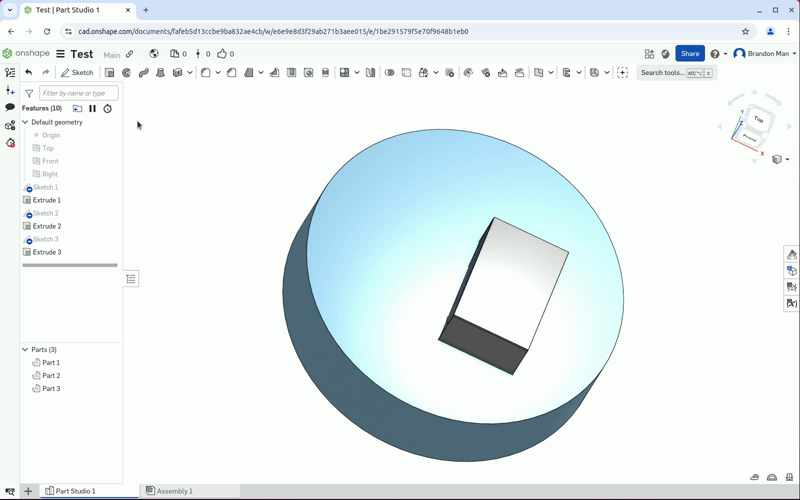
key(up, 2)
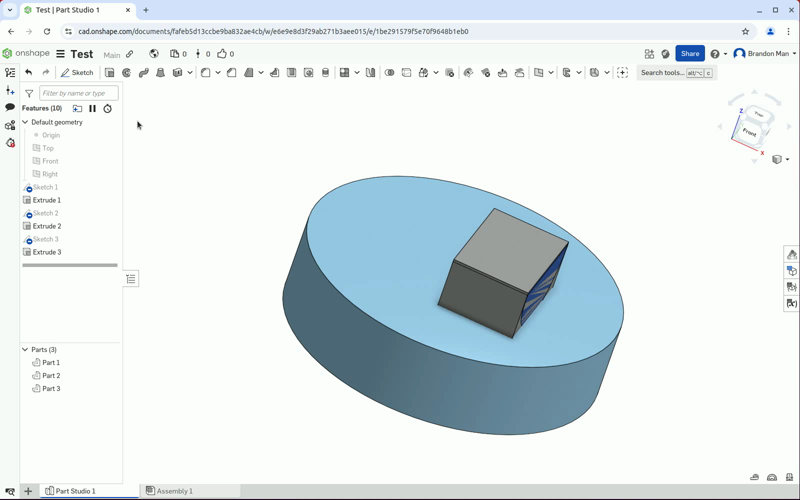
key(left, 2)
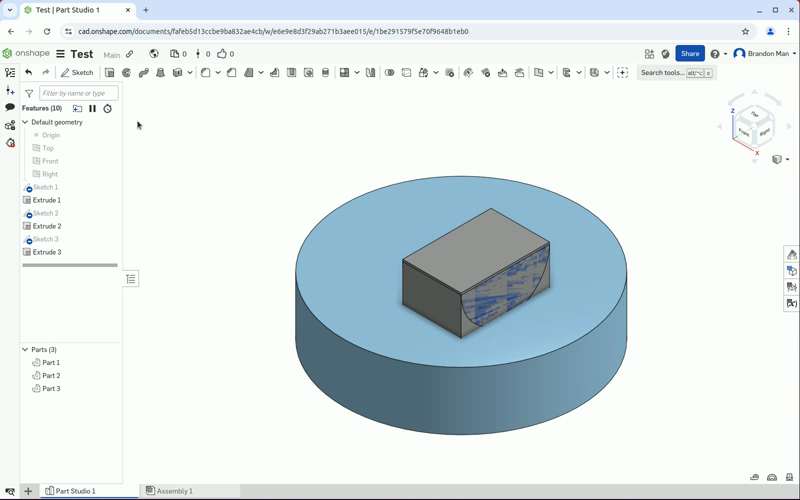
mouse_move(73, 189)
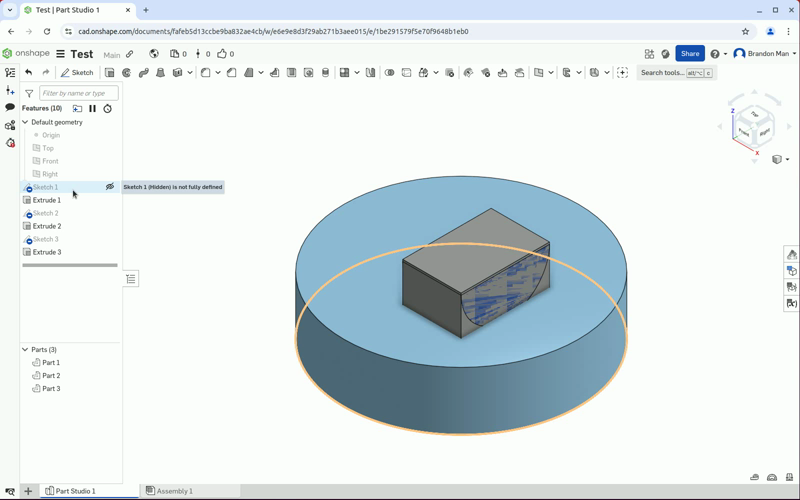
click(73, 189)